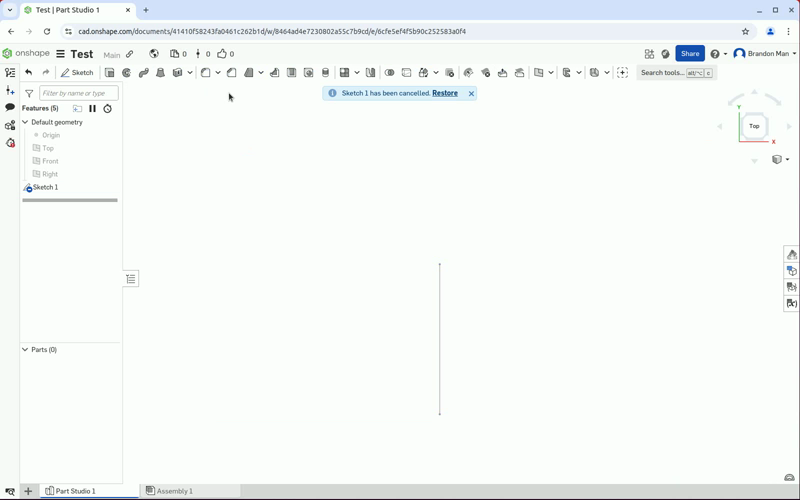
key(shift+h)
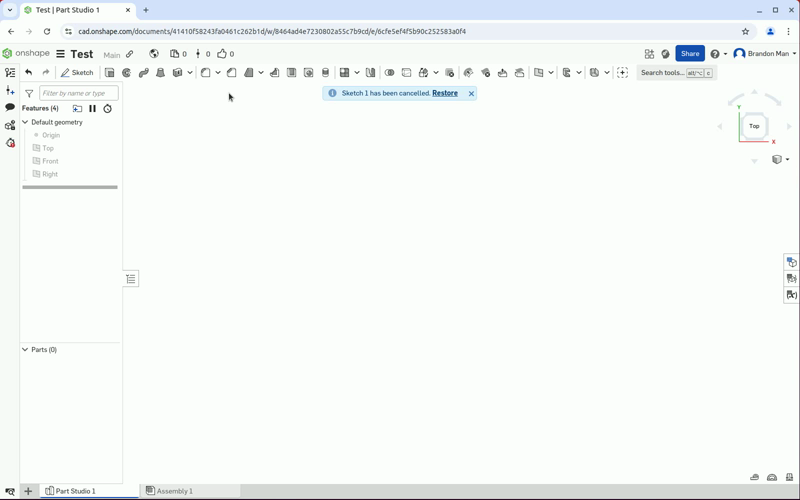
mouse_move(73, 352)
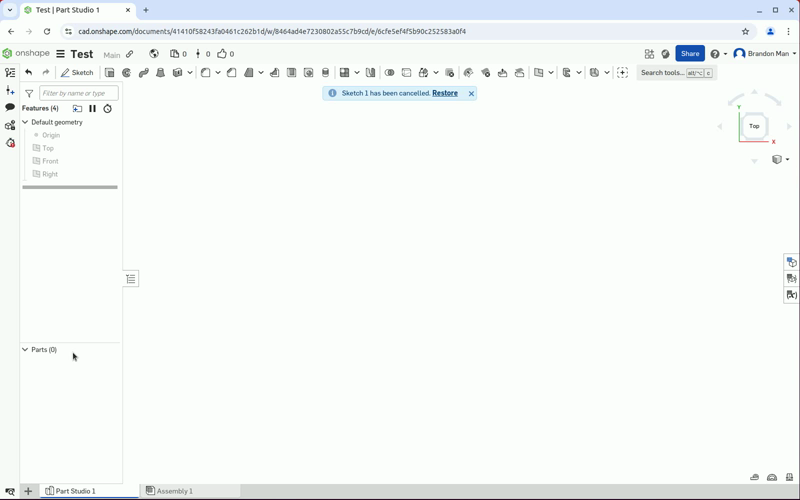
key(y)
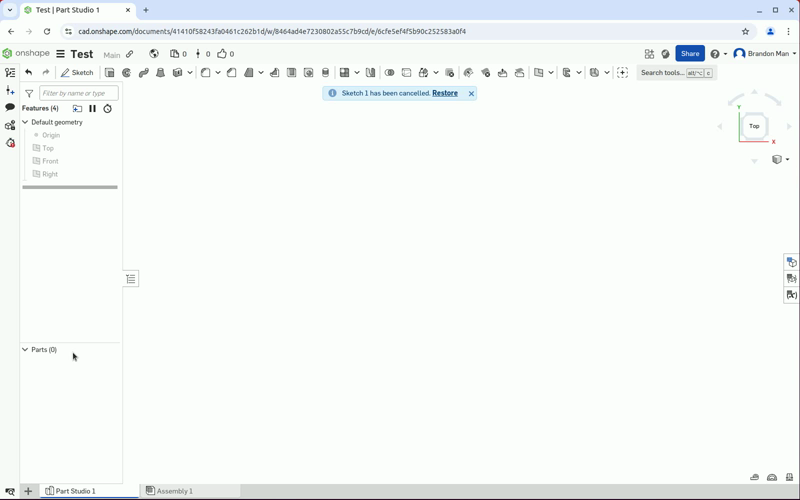
key(shift+p)
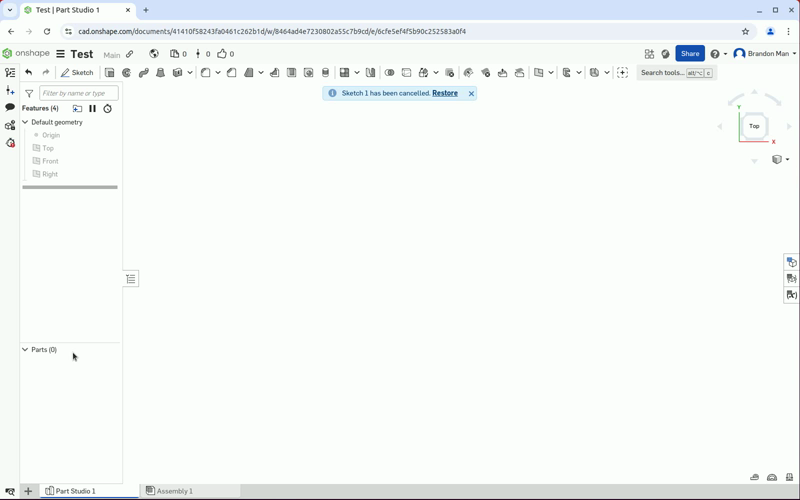
key(space)
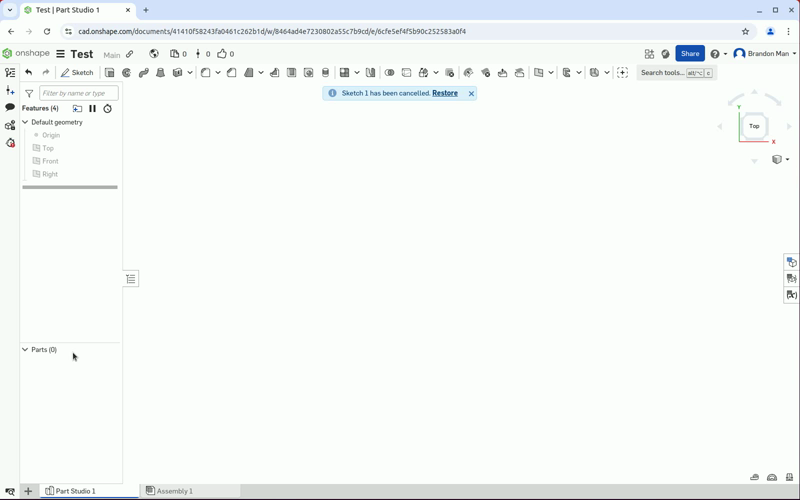
key_down(shift)
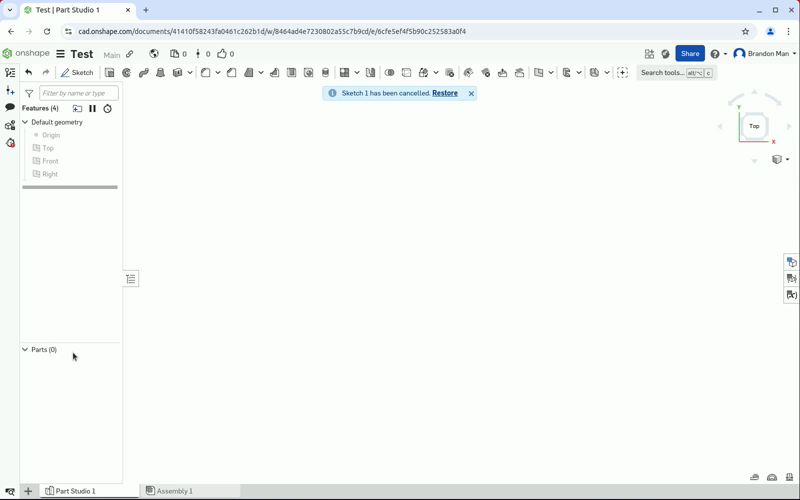
key(up)
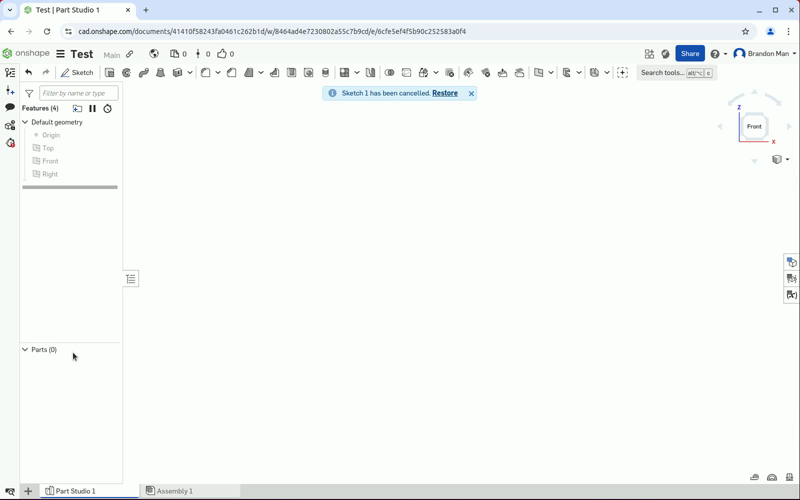
key_up(shift)
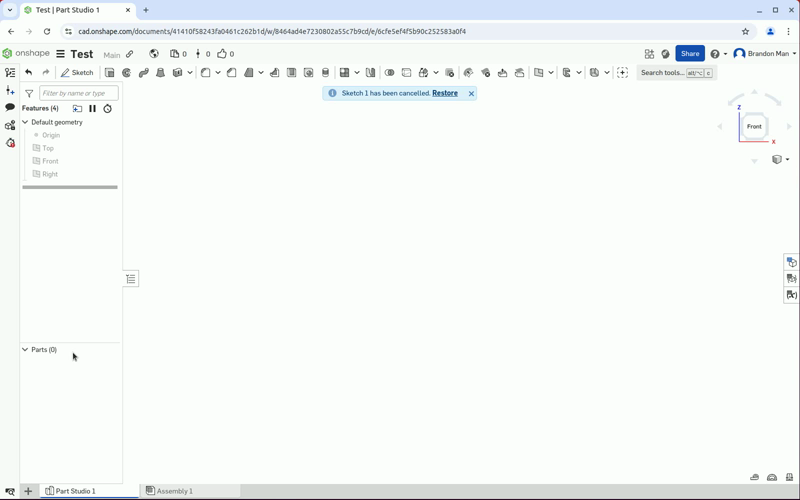
mouse_move(73, 352)
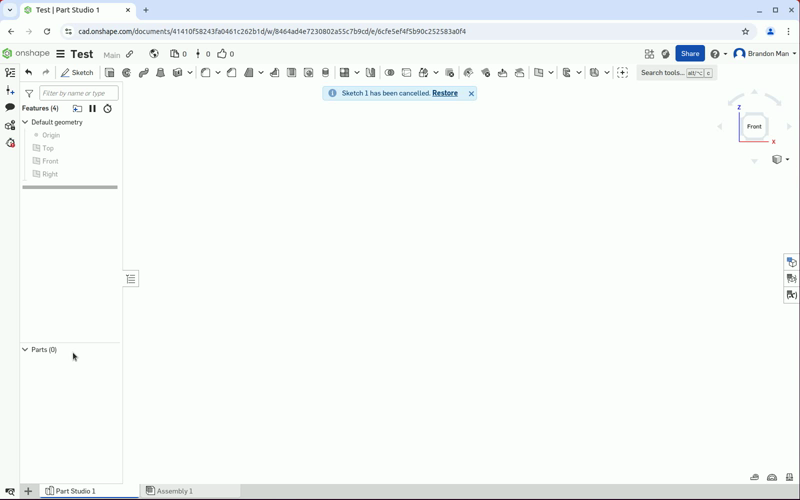
key(shift+y)
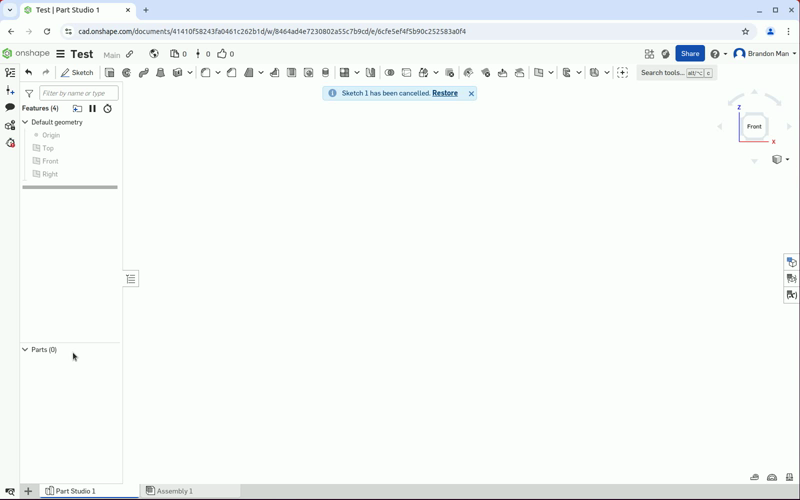
key(shift+s)
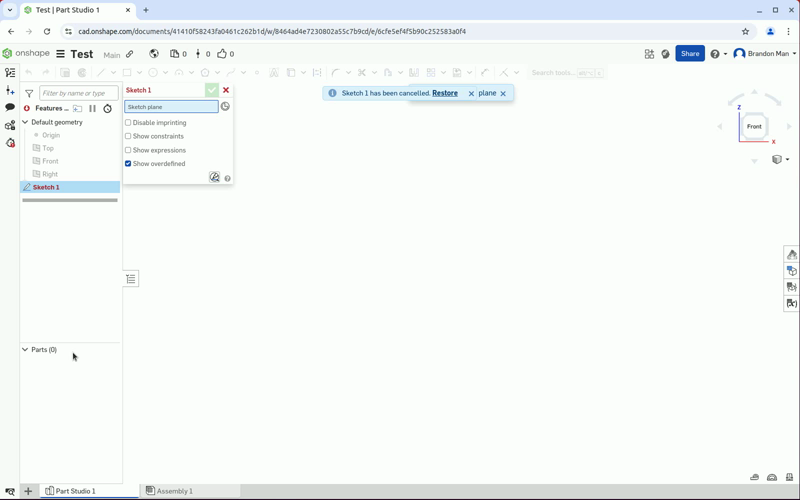
mouse_move(73, 163)
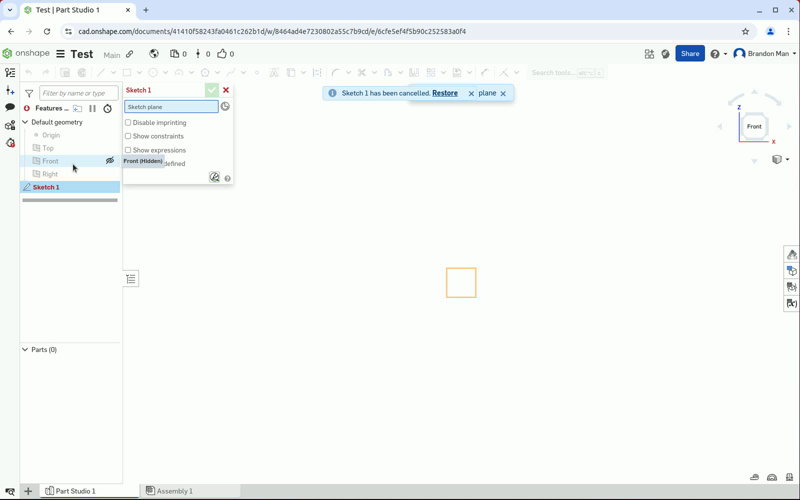
click(73, 163)
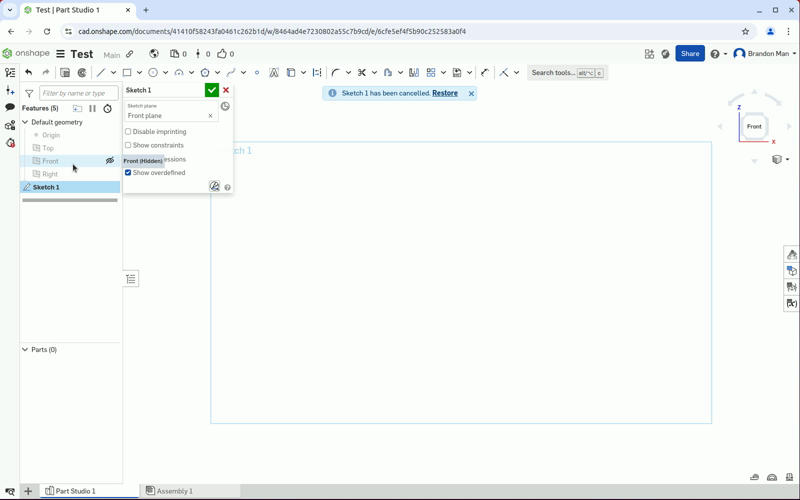
mouse_move(73, 352)
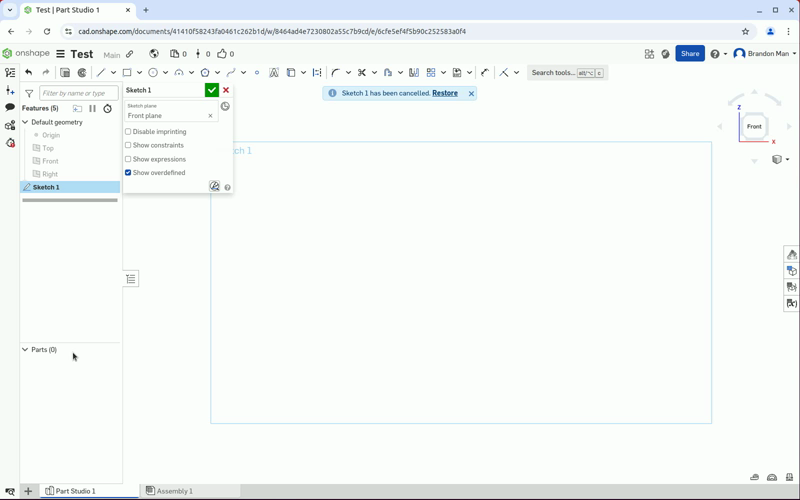
key(y)
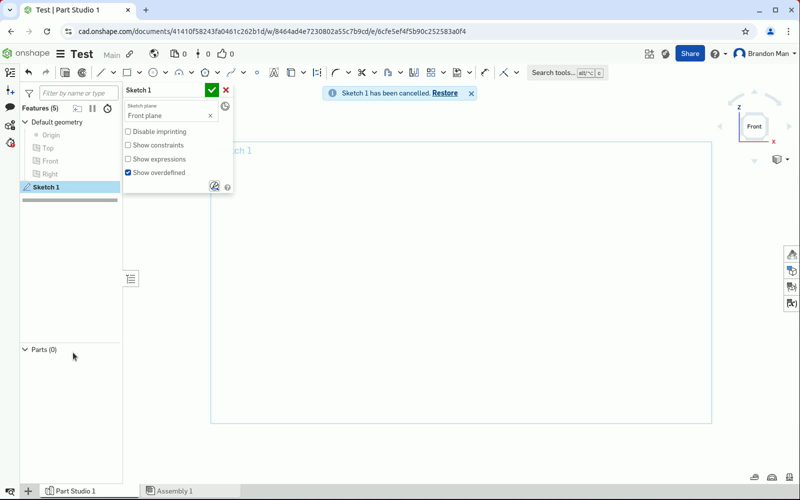
key(l)
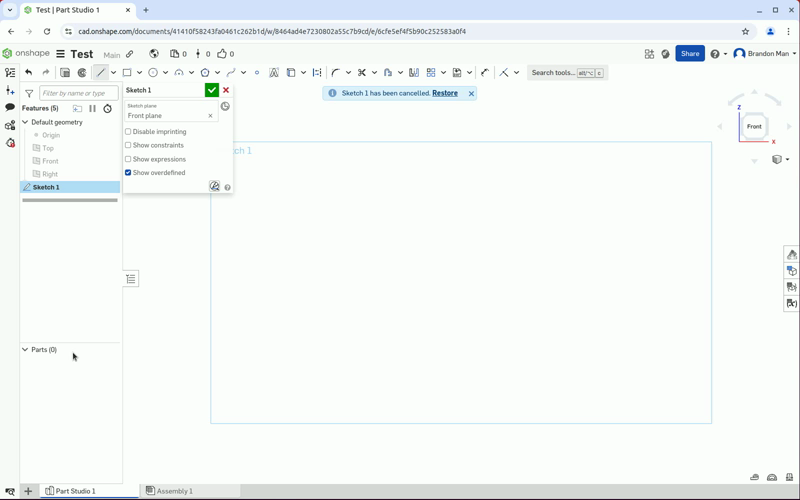
key_down(shift)
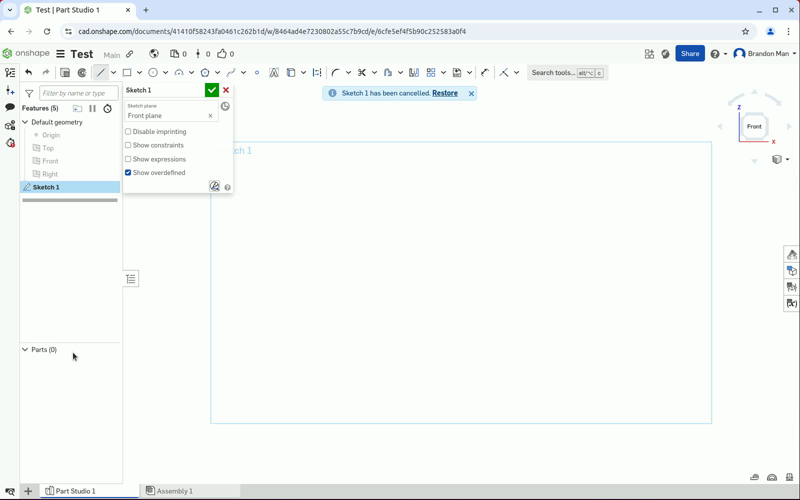
mouse_move(452, 282)
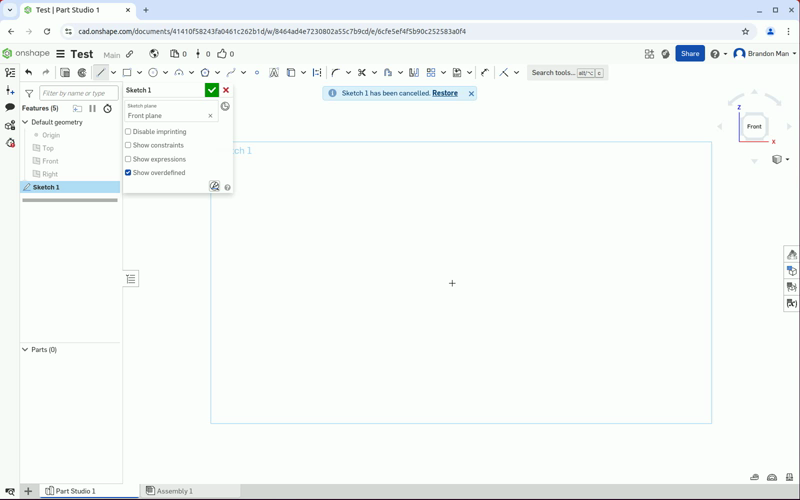
click(452, 282)
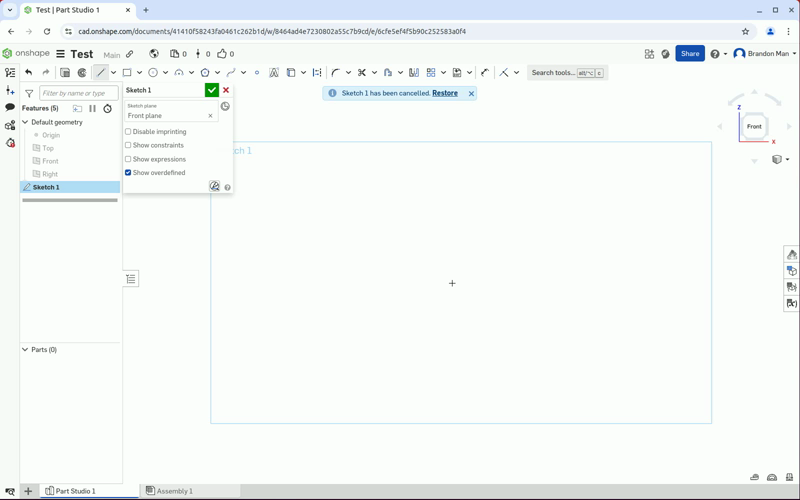
key_up(shift)
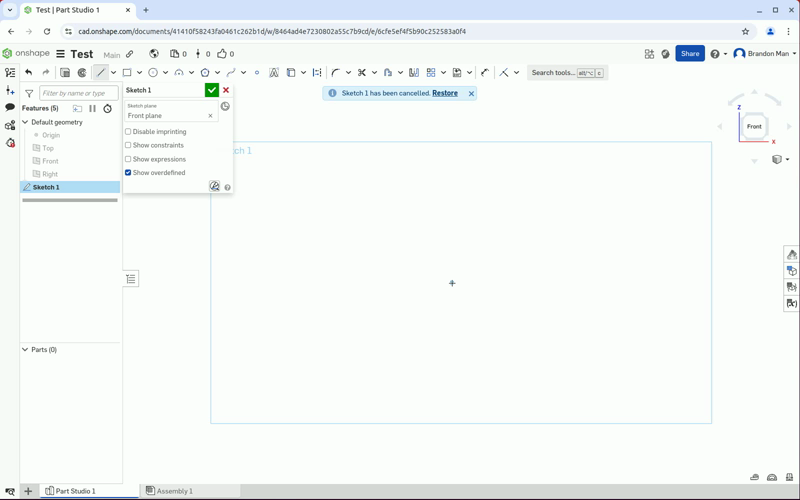
key_down(shift)
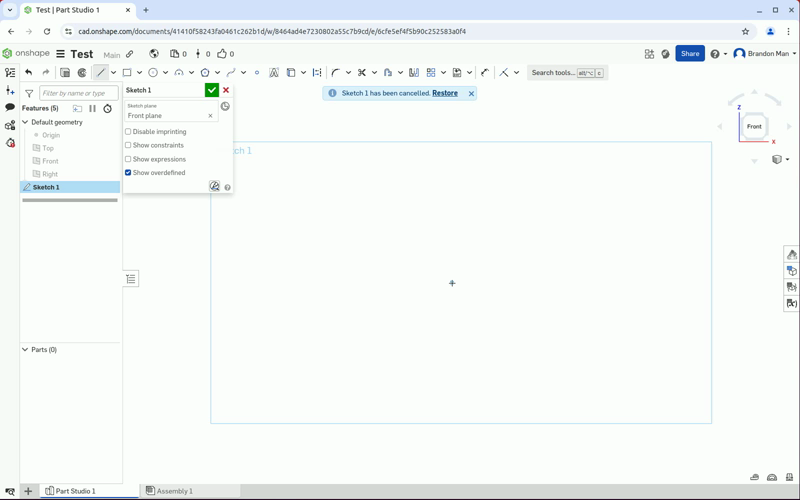
mouse_move(556, 282)
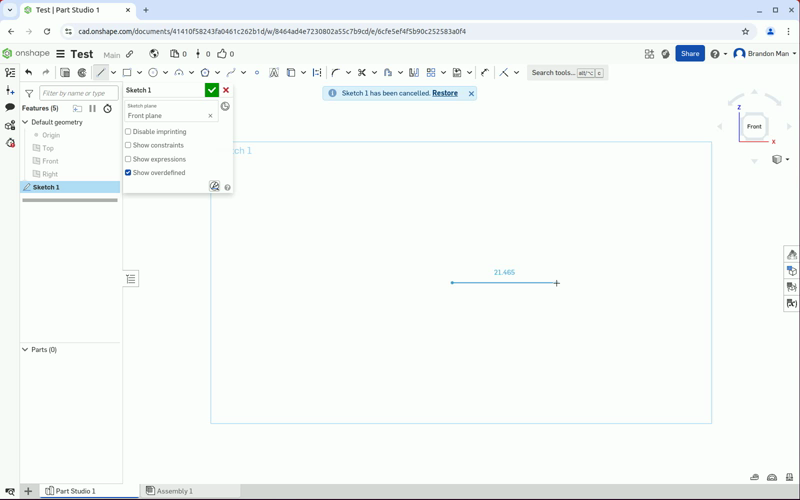
click(556, 282)
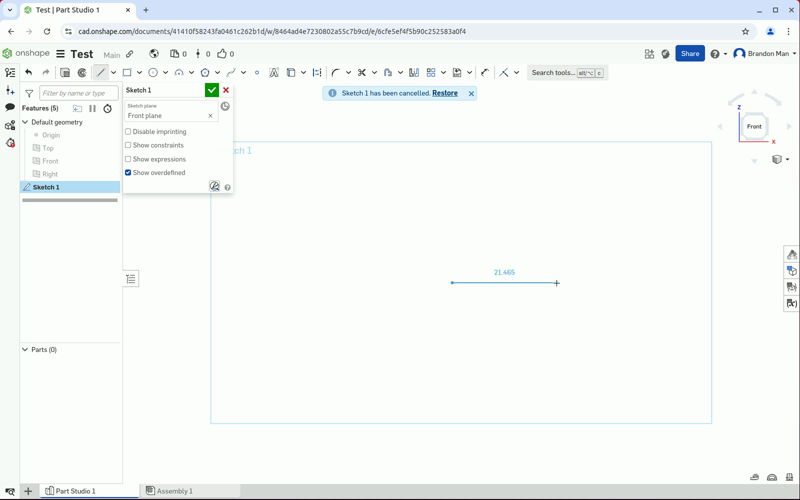
key_up(shift)
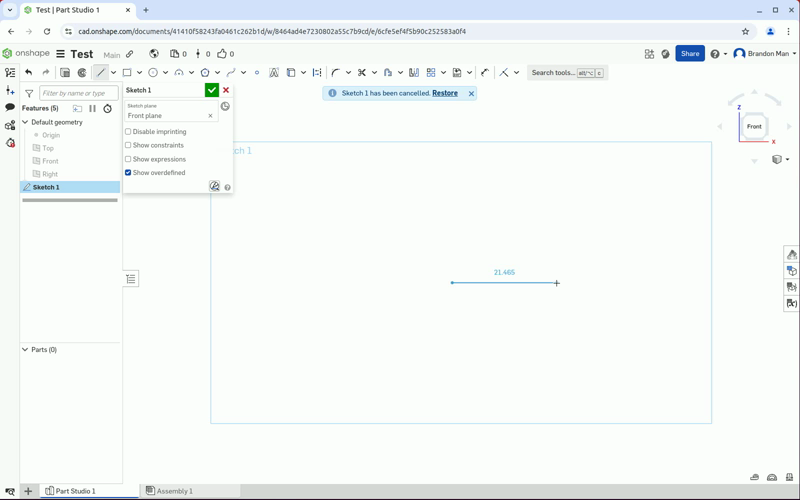
key_down(shift)
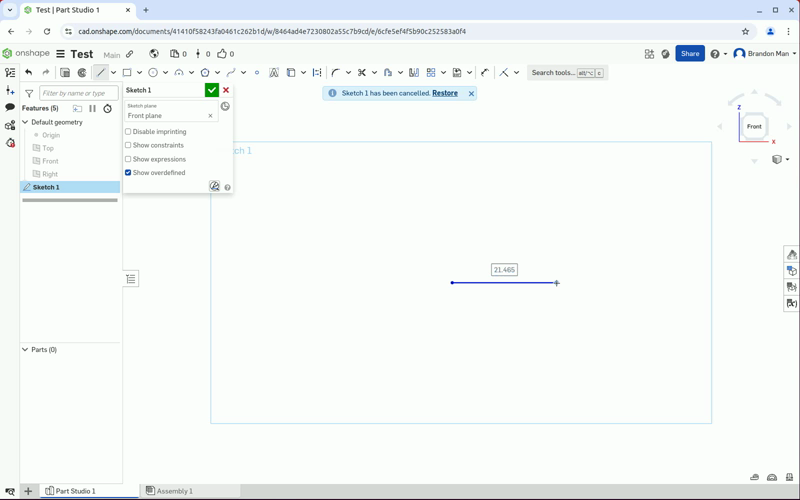
mouse_move(586, 282)
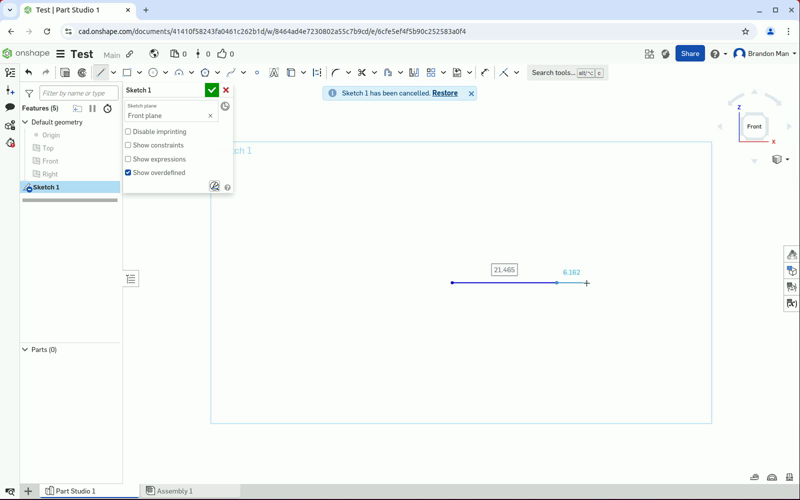
mouse_move(556, 230)
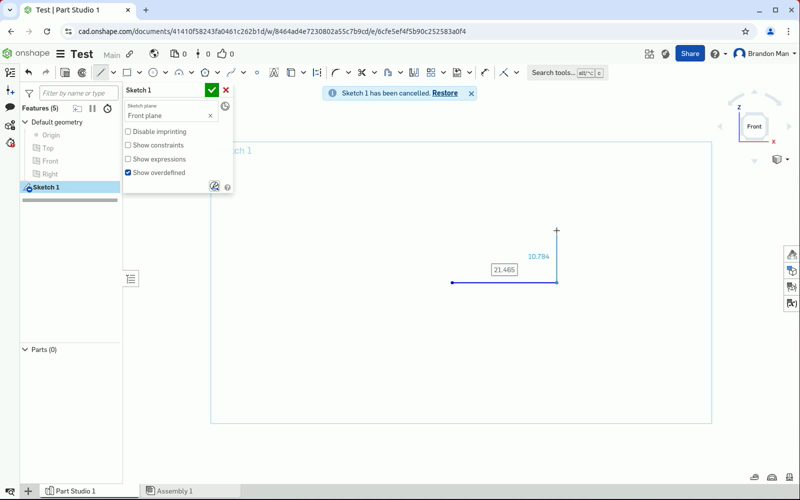
click(556, 230)
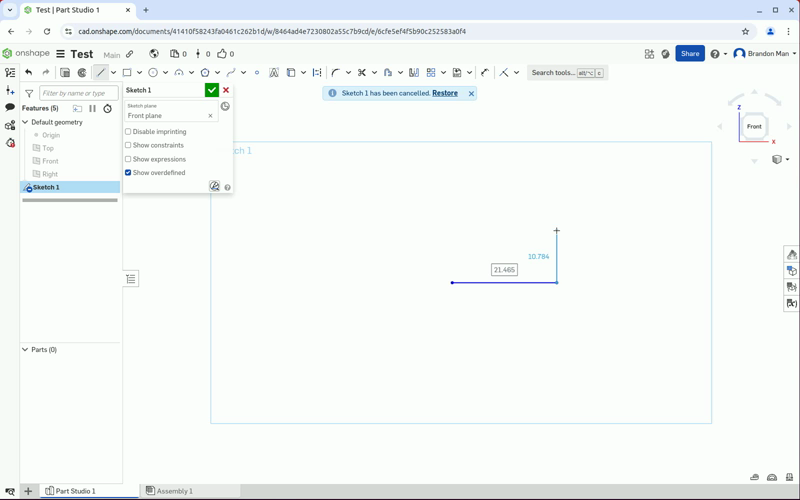
key_up(shift)
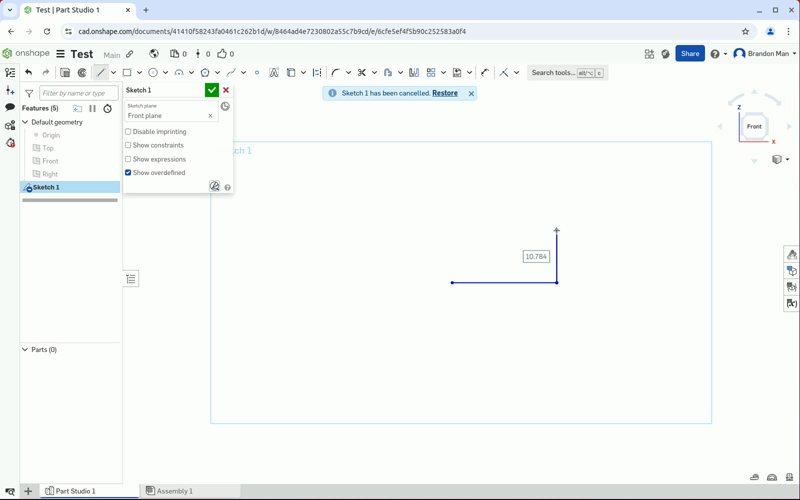
key_down(shift)
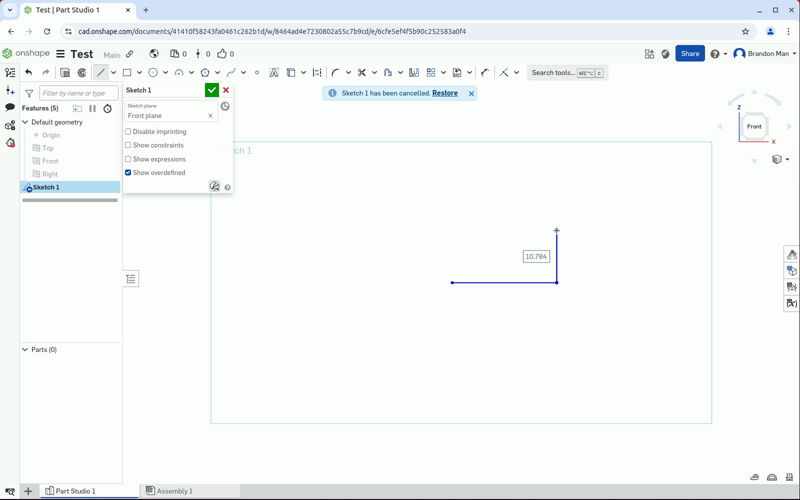
mouse_move(452, 230)
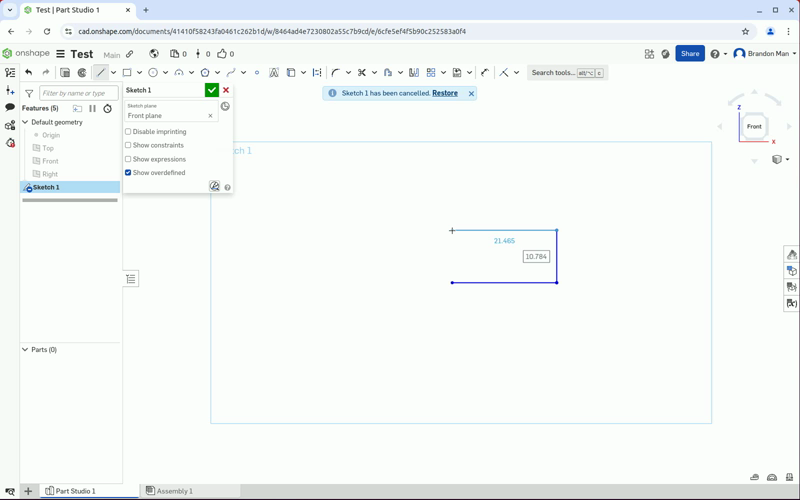
click(452, 230)
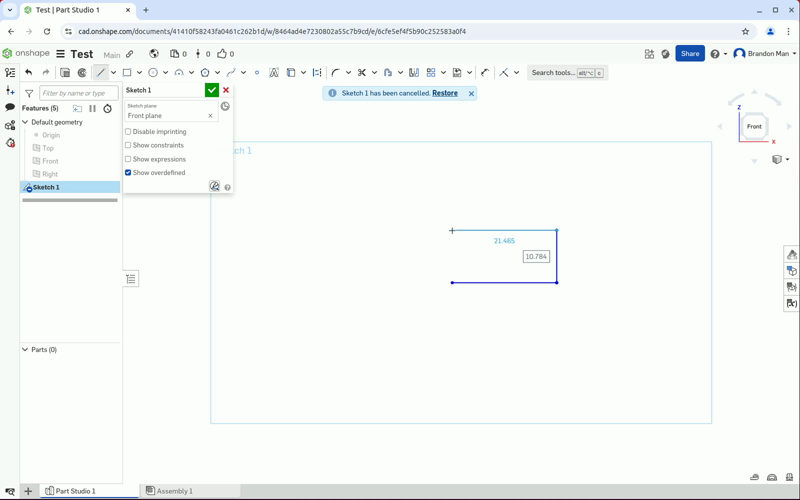
key_up(shift)
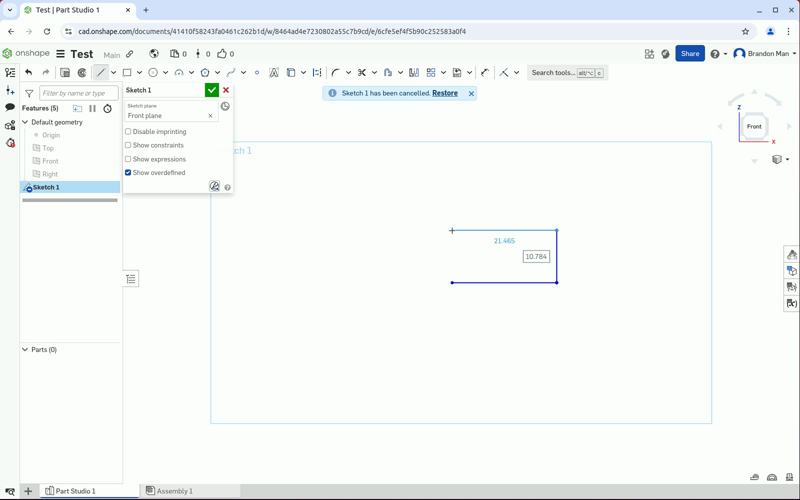
mouse_move(482, 230)
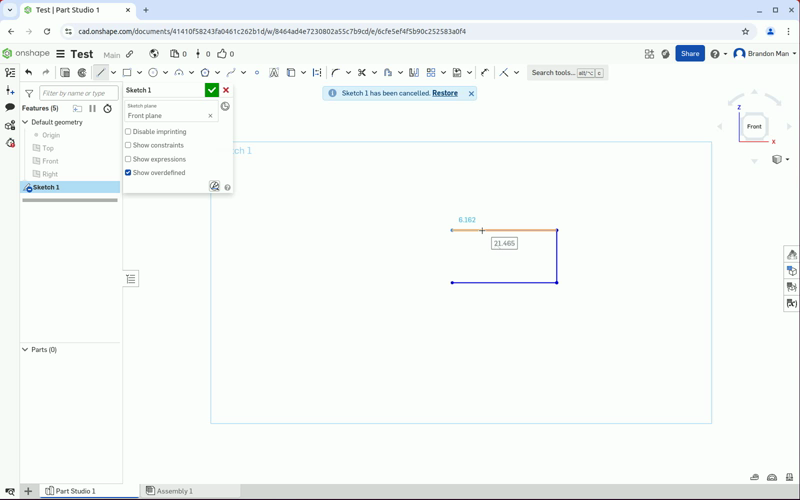
key_down(shift)
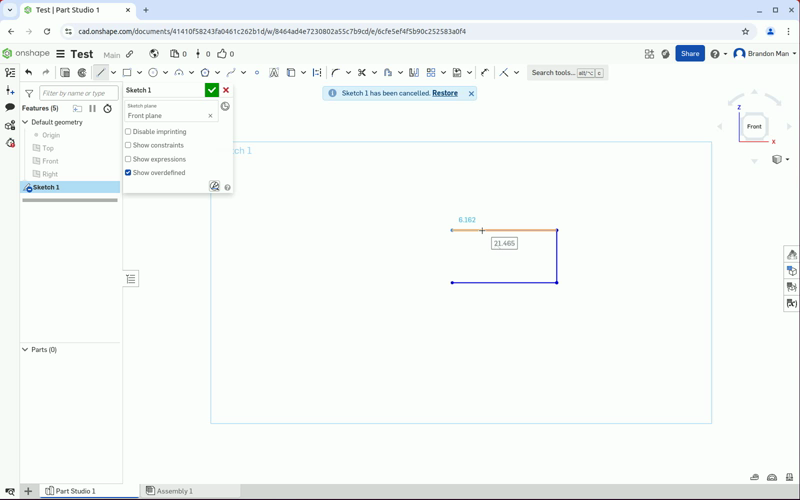
mouse_move(452, 282)
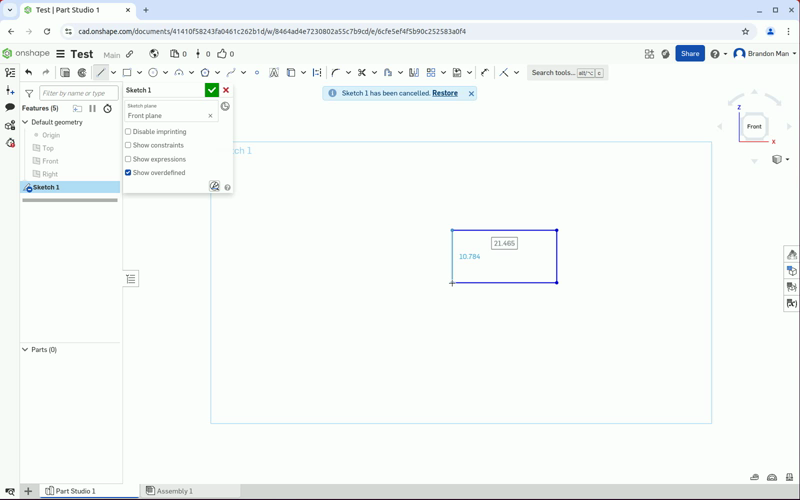
key_up(shift)
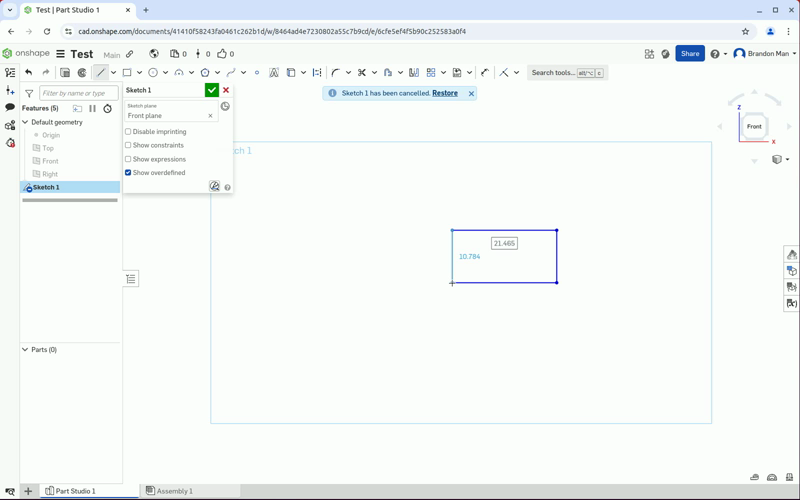
click(452, 282)
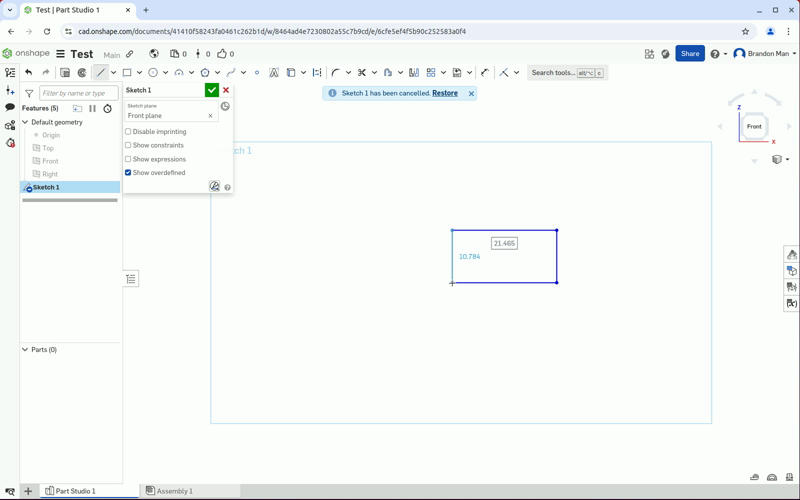
key(esc)
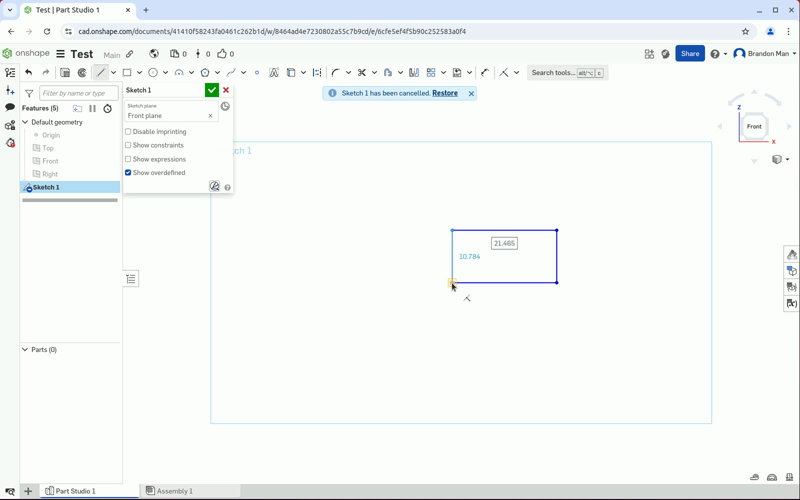
mouse_move(472, 255)
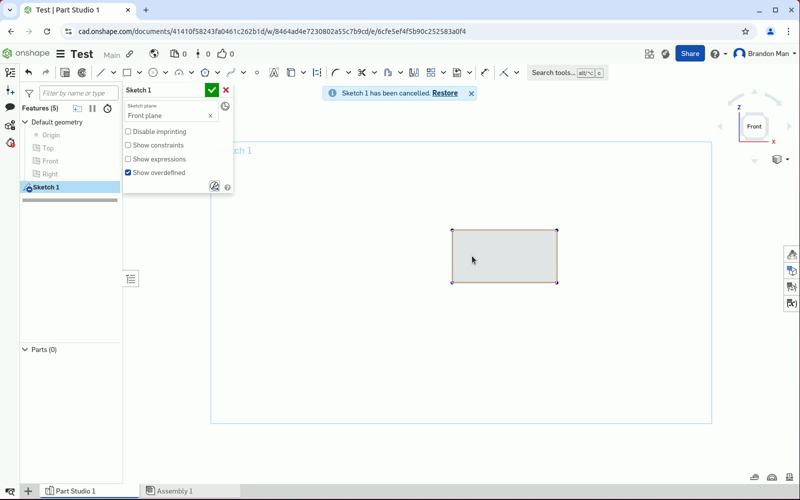
click(472, 255)
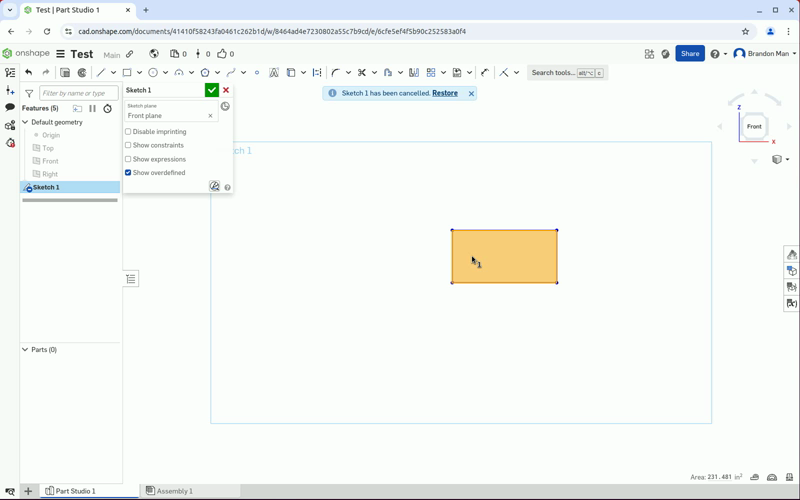
mouse_move(73, 352)
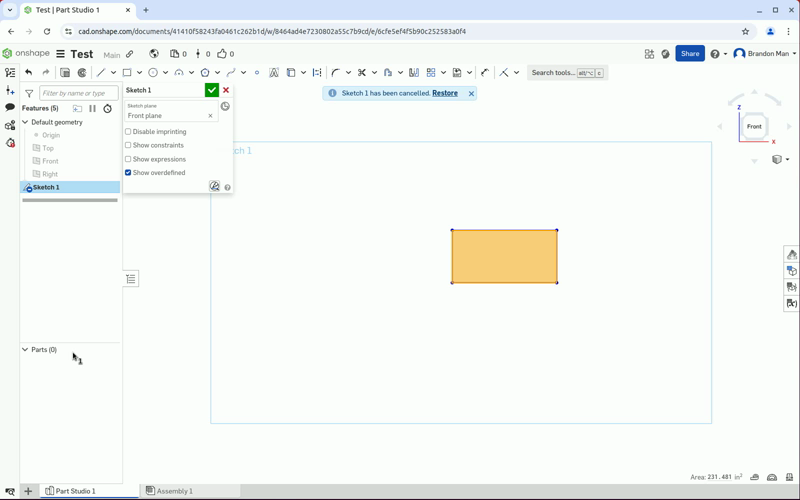
key(shift+y)
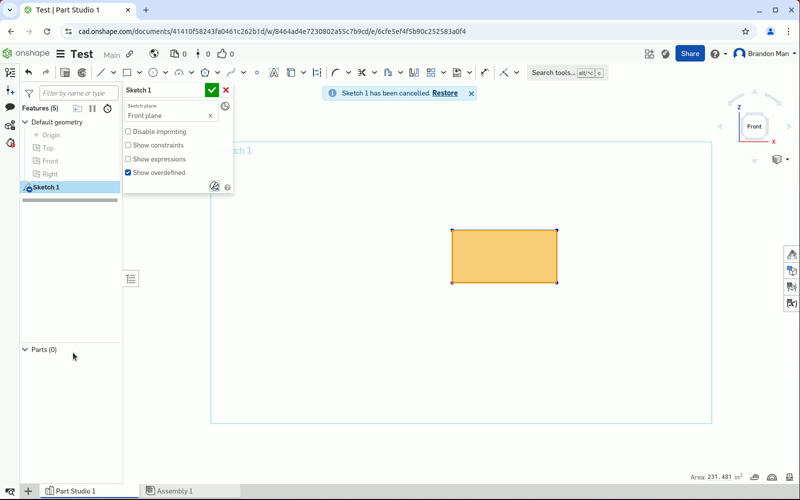
key(shift+e)
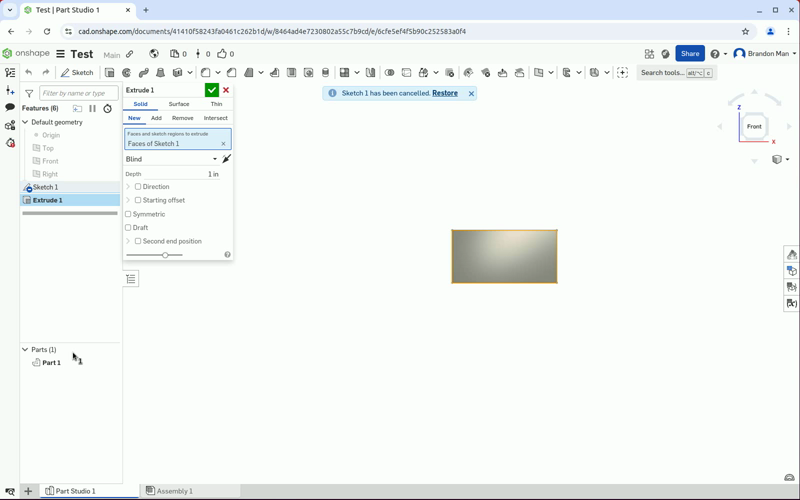
mouse_move(143, 106)
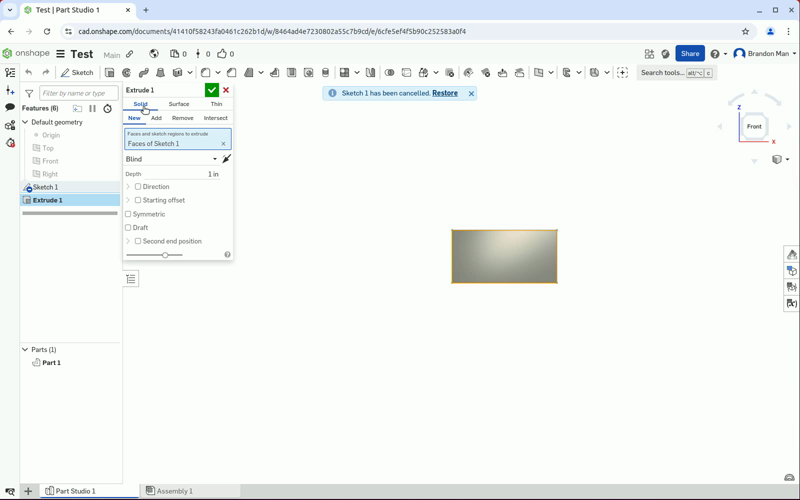
click(143, 106)
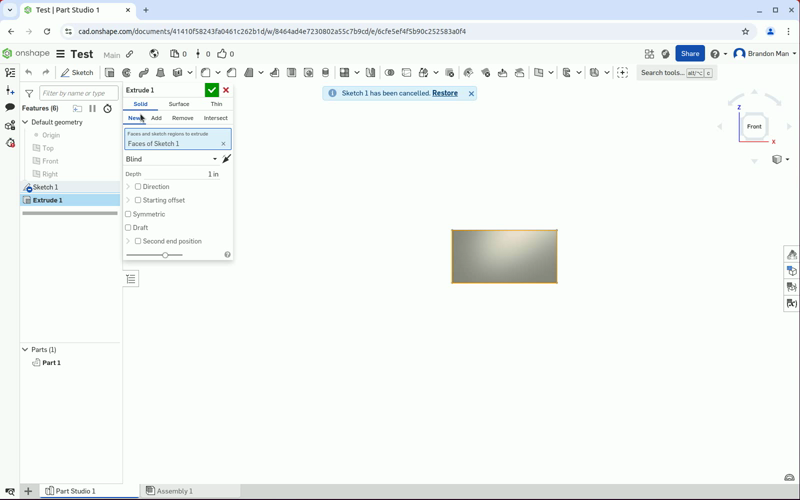
mouse_move(137, 120)
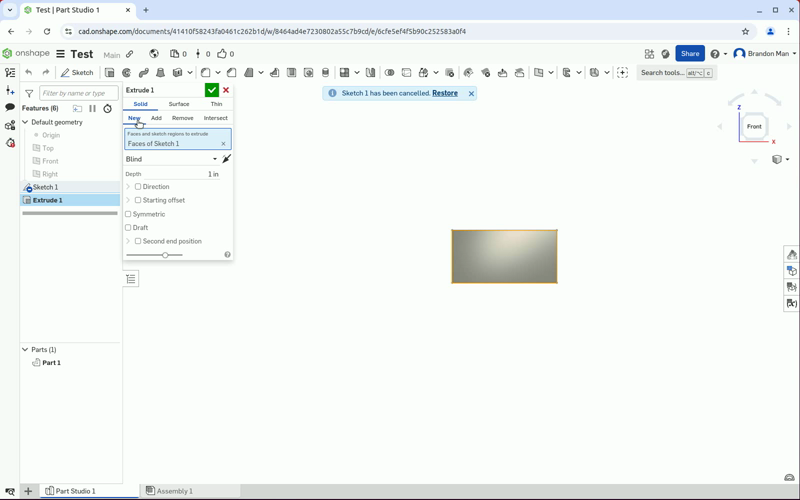
click(137, 120)
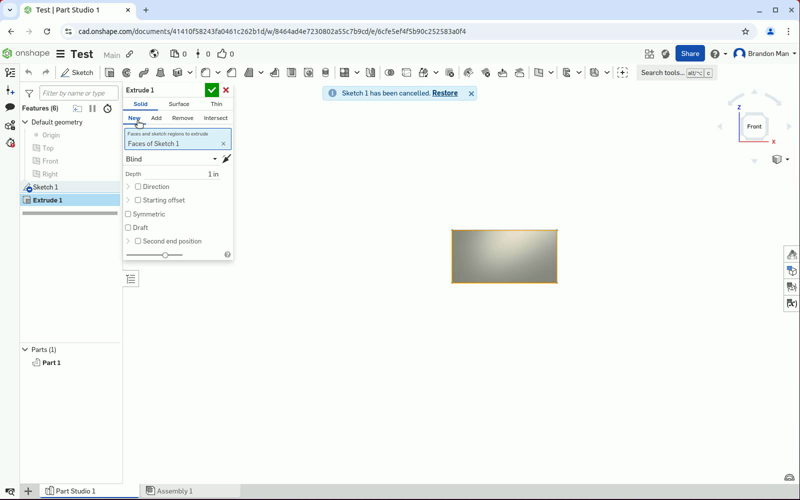
key(tab, 4)
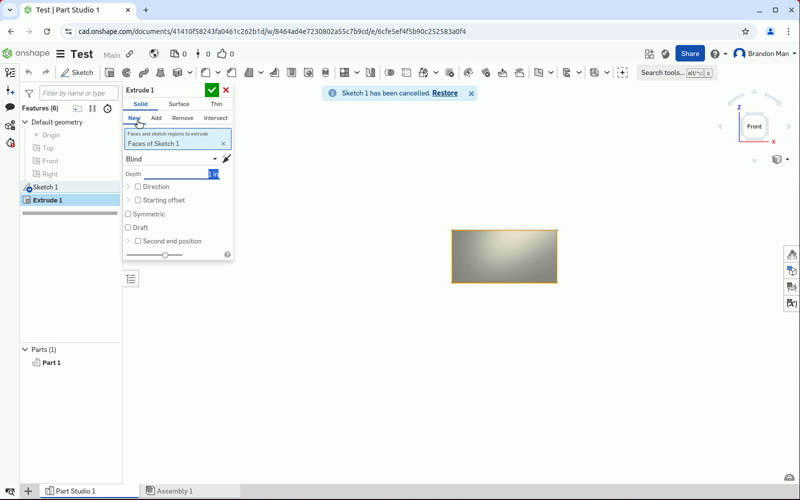
text(12.758)
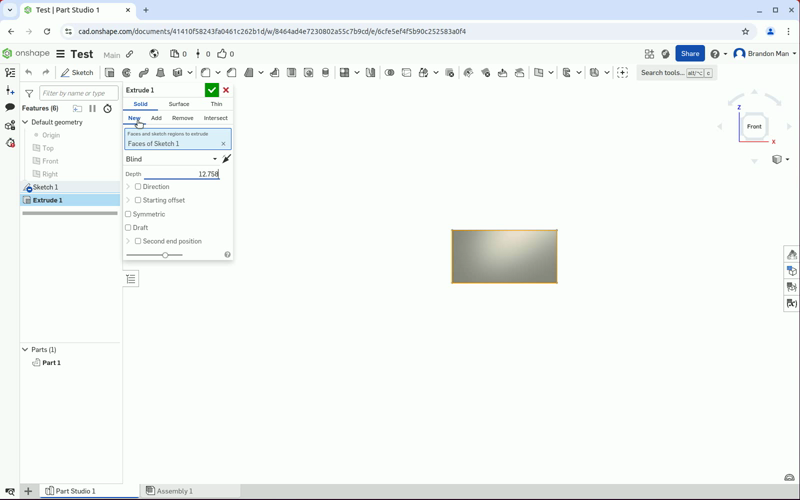
key(enter)
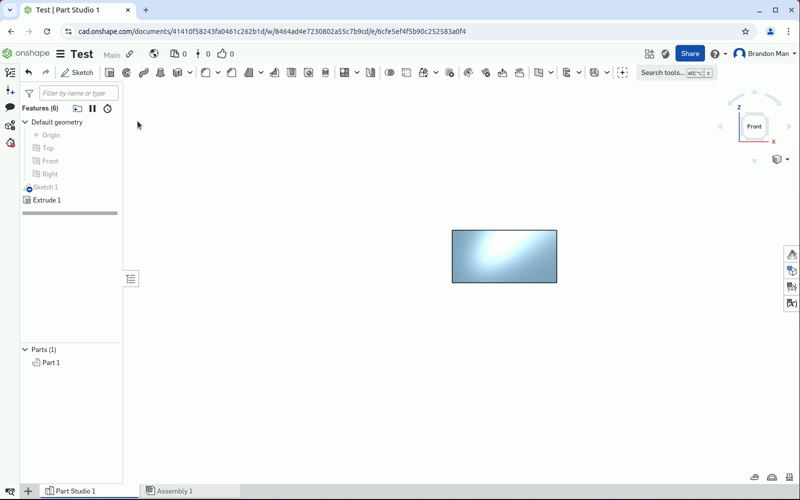
key(shift+h)
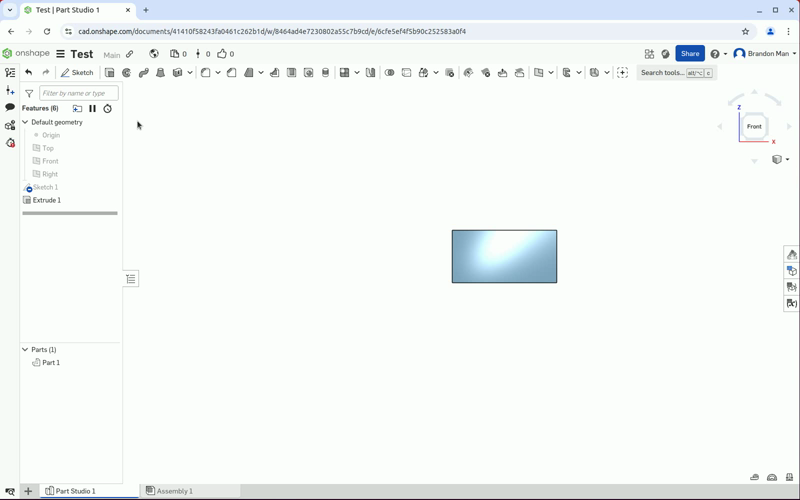
key(shift+h)
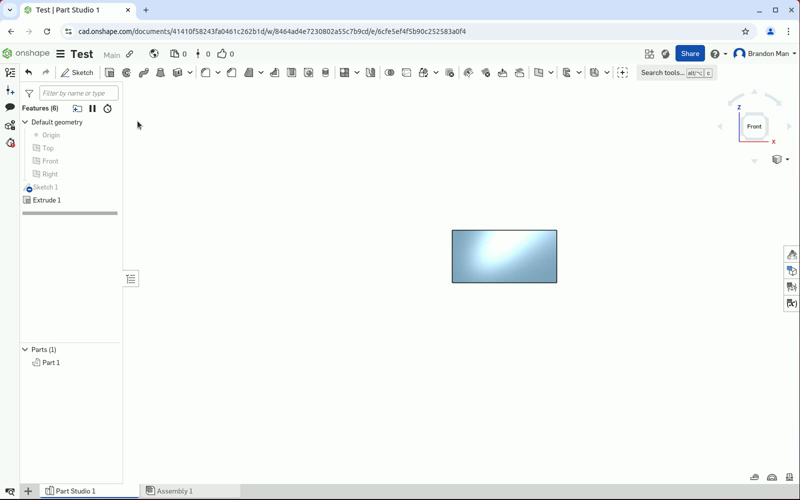
mouse_move(73, 189)
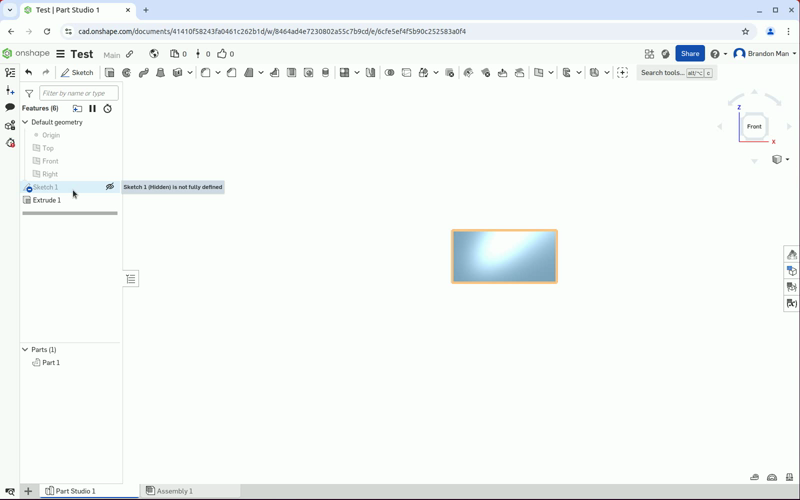
click(73, 189)
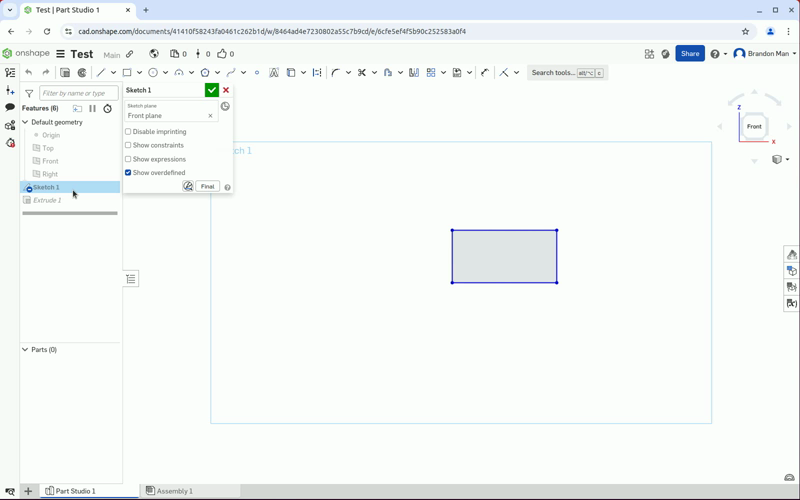
mouse_move(229, 92)
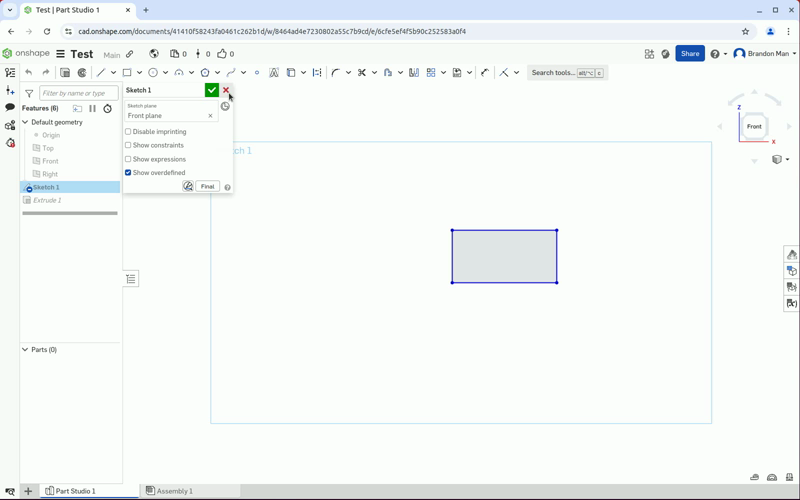
click(229, 92)
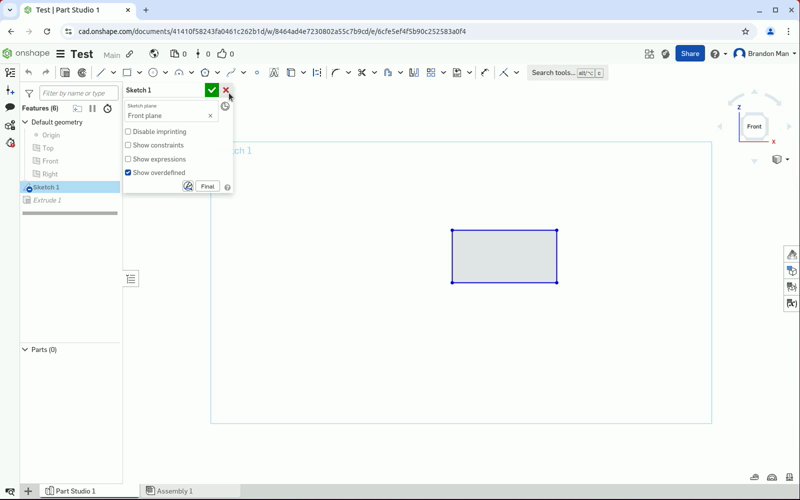
key(shift+s)
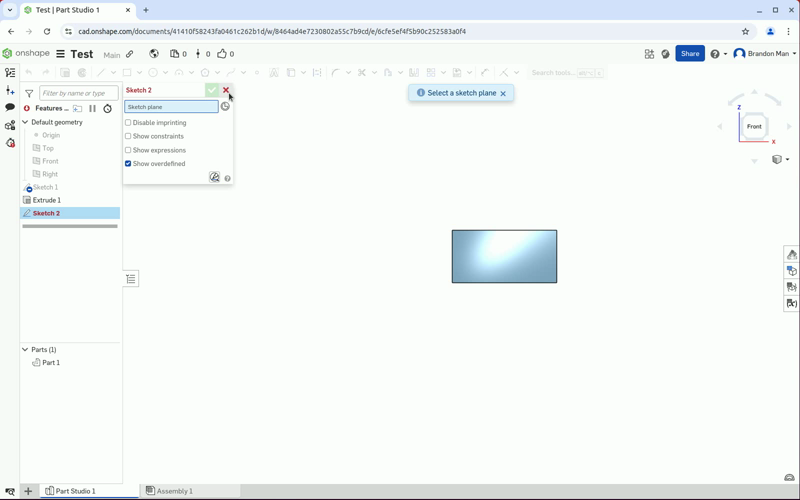
mouse_move(73, 163)
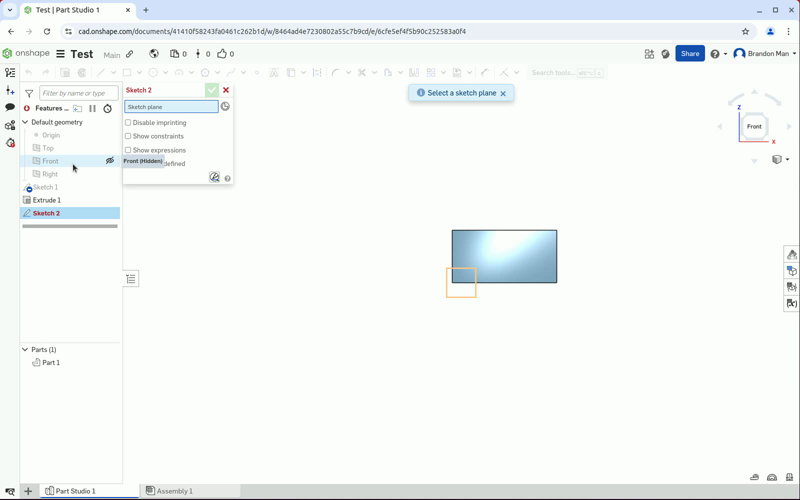
click(73, 163)
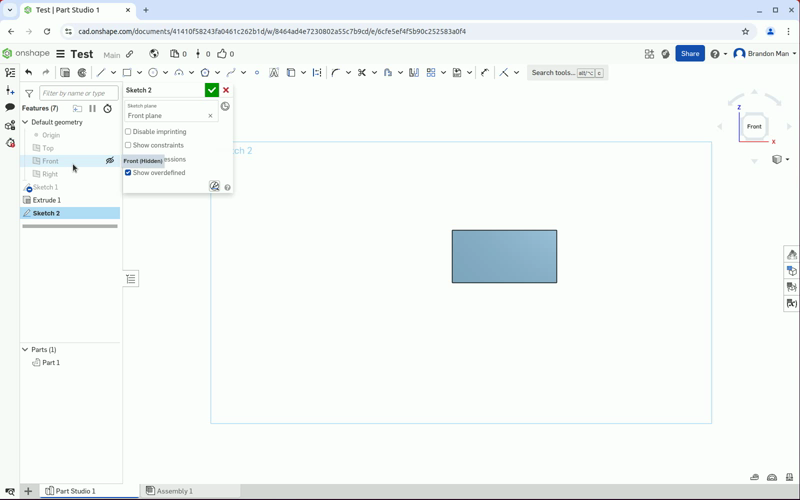
mouse_move(73, 352)
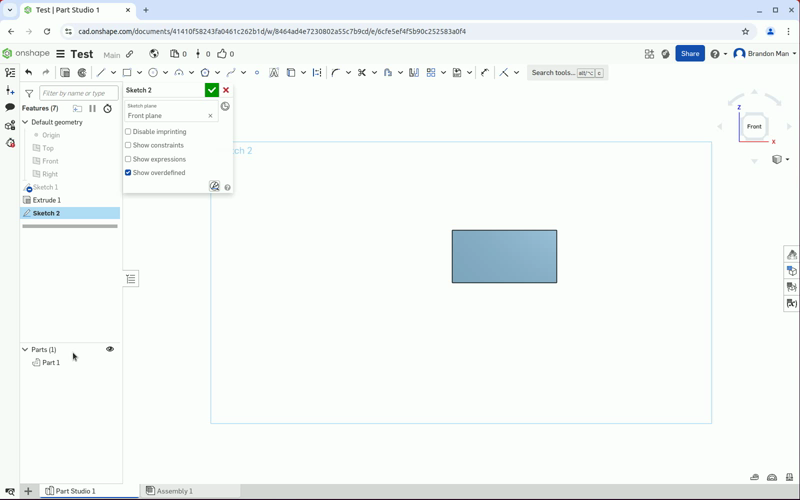
key(y)
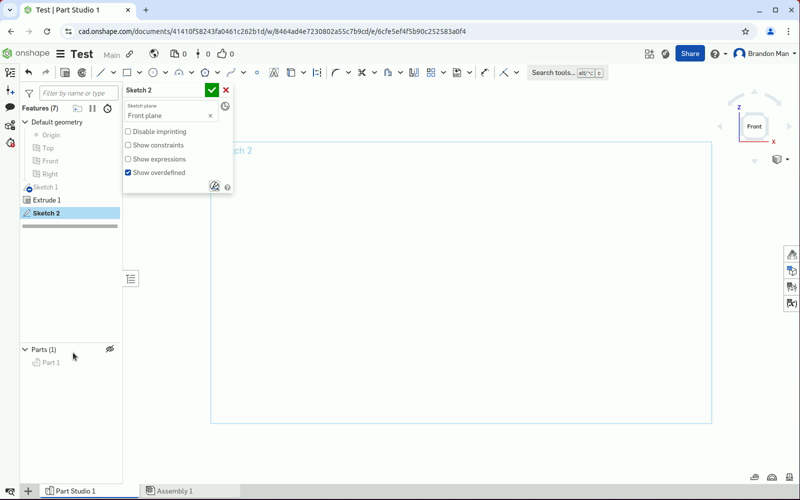
key(l)
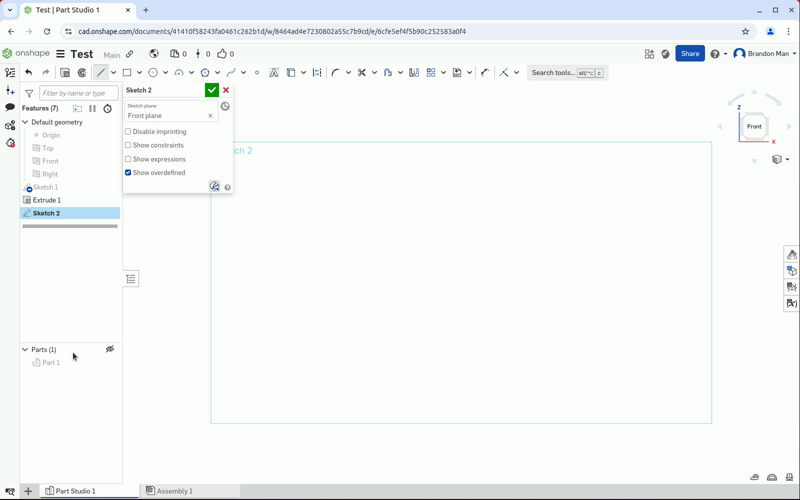
key_down(shift)
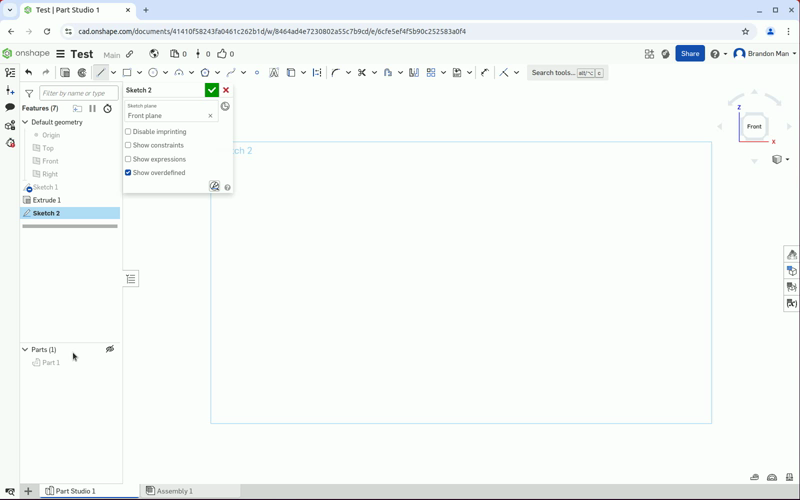
mouse_move(348, 334)
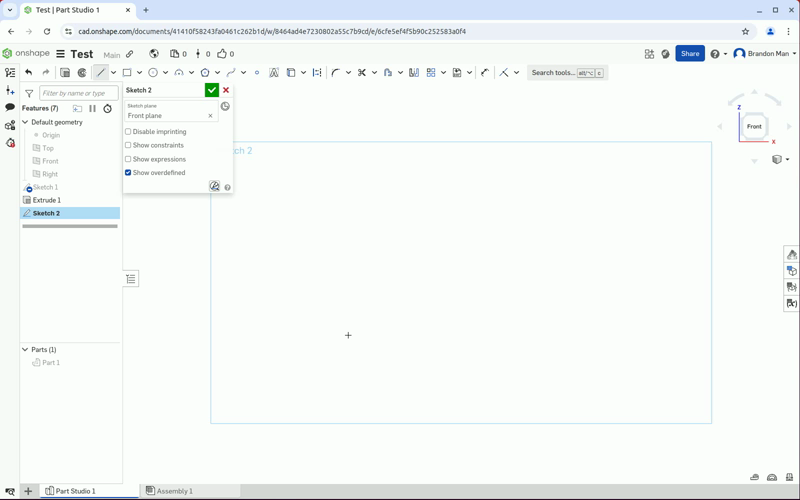
click(348, 334)
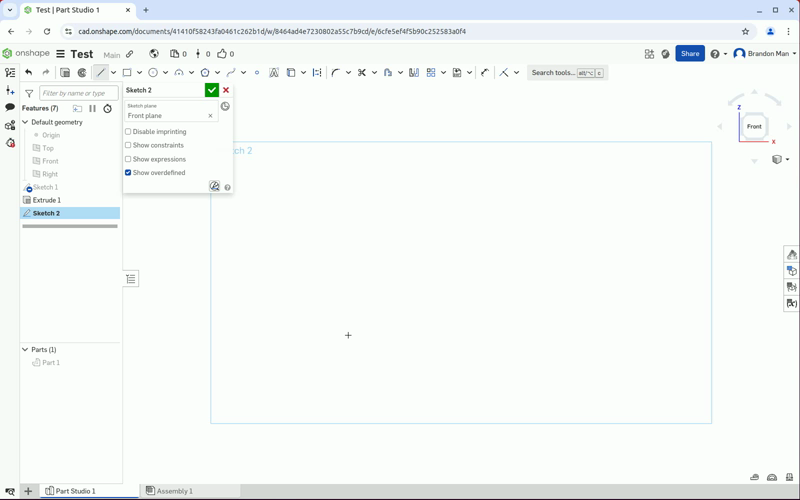
key_up(shift)
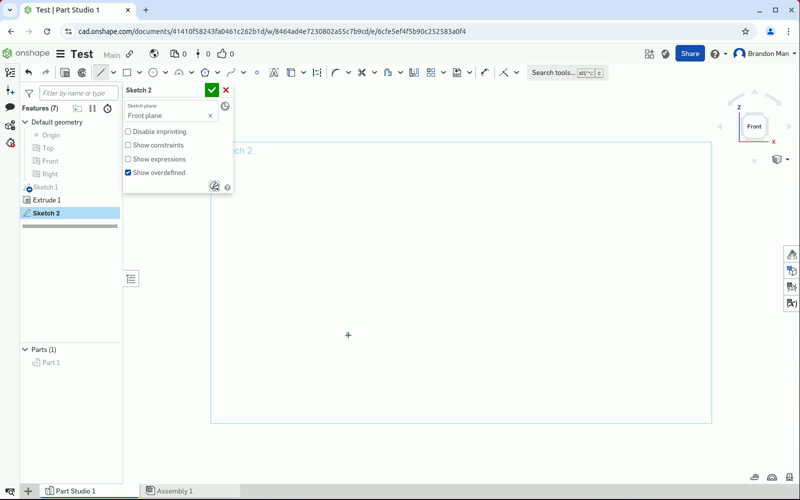
key_down(shift)
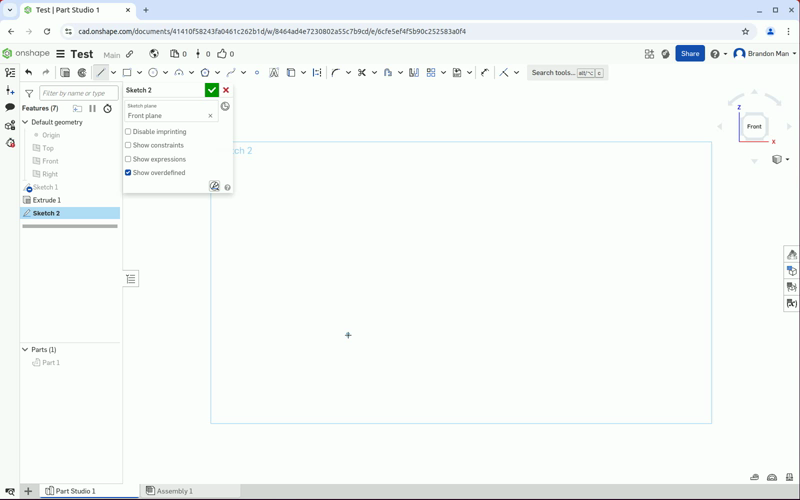
mouse_move(555, 334)
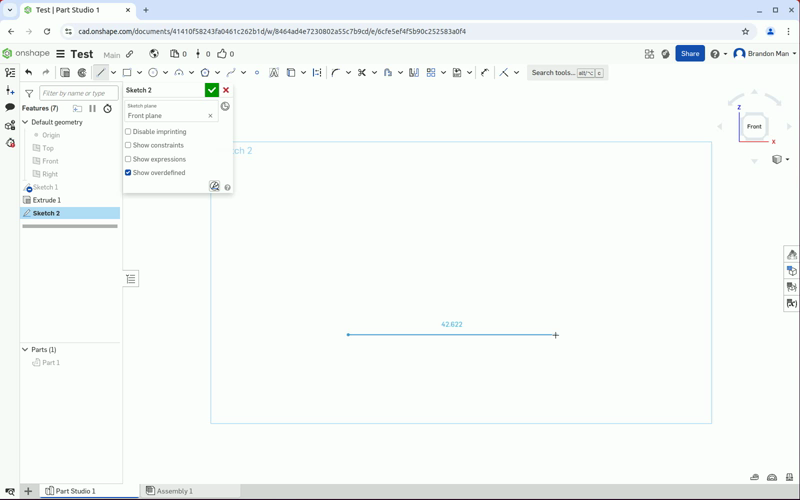
click(555, 334)
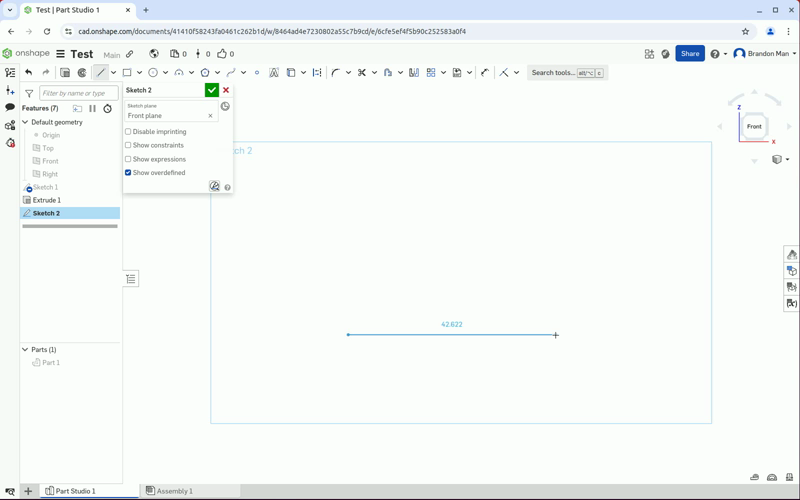
key_up(shift)
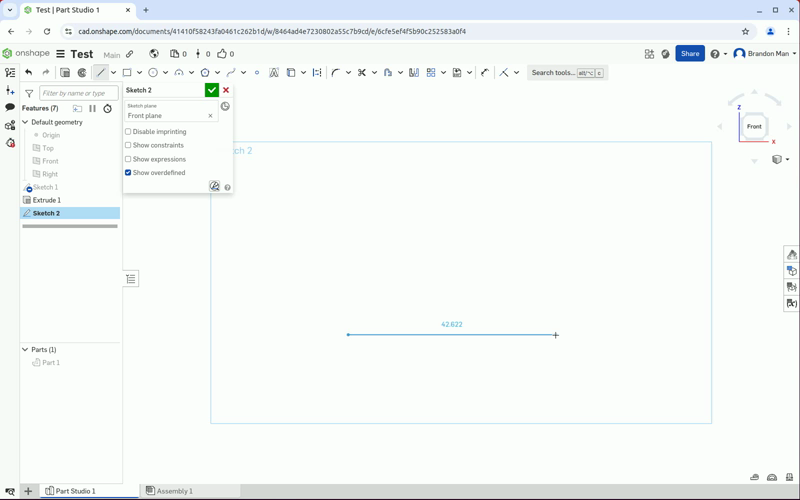
key_down(shift)
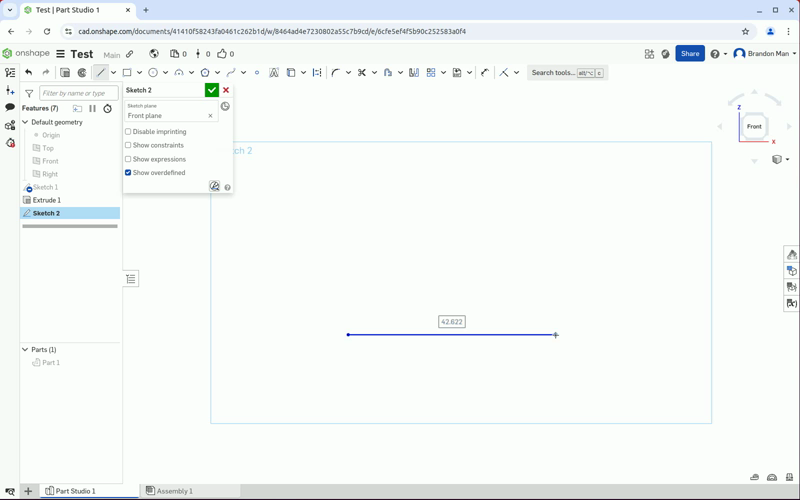
mouse_move(585, 334)
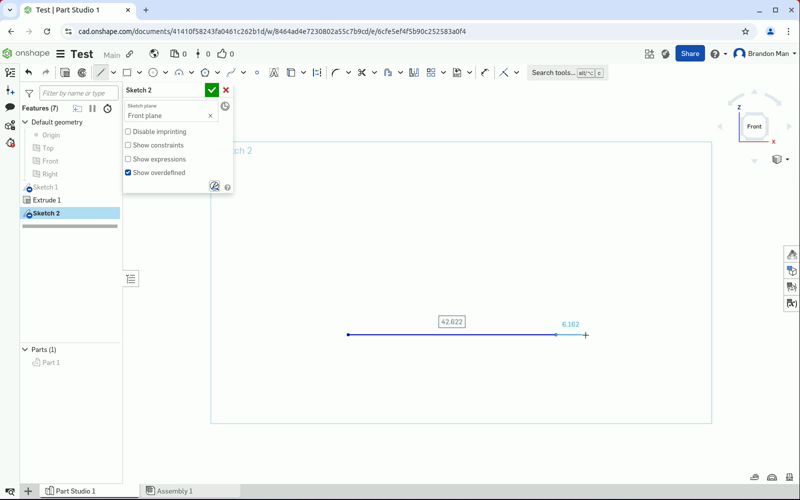
mouse_move(555, 282)
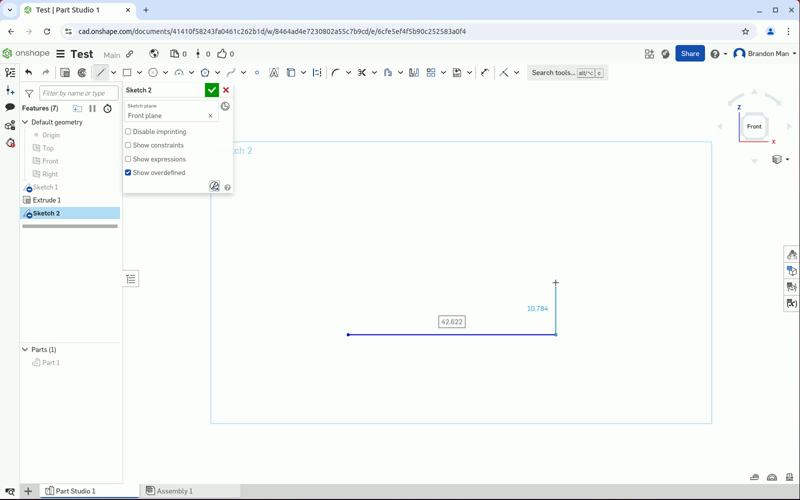
click(555, 282)
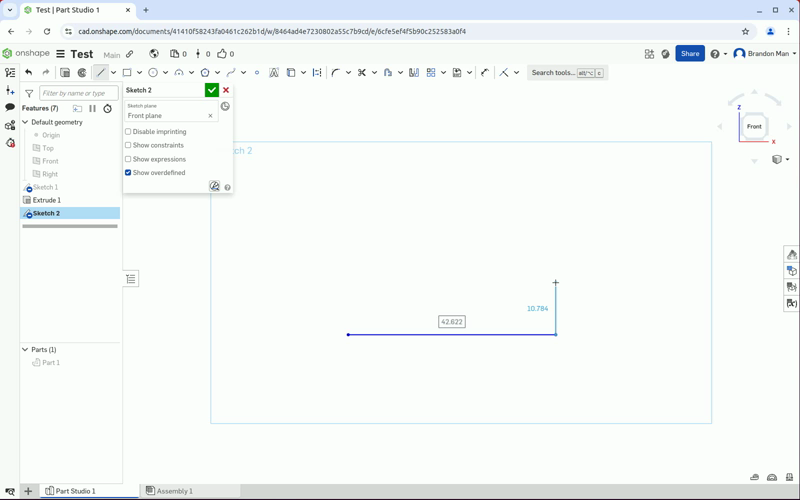
key_up(shift)
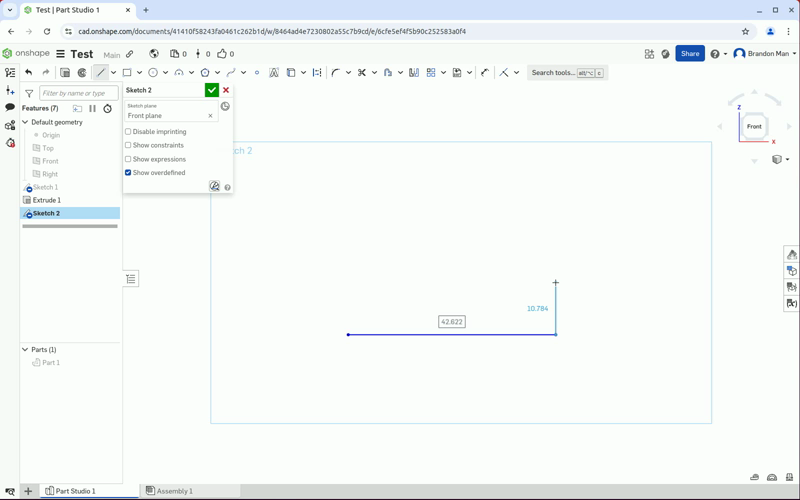
key_down(shift)
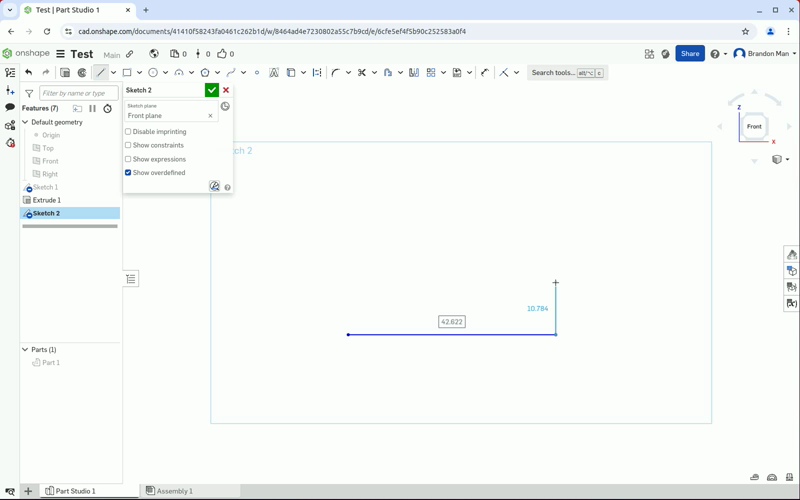
mouse_move(453, 282)
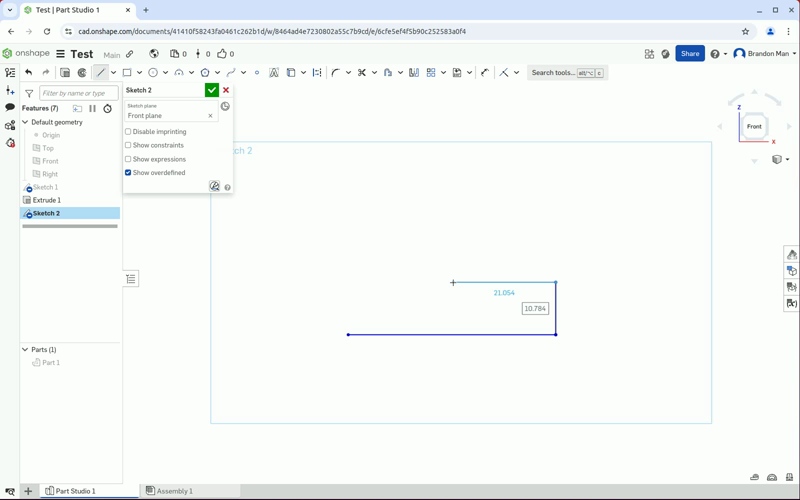
click(453, 282)
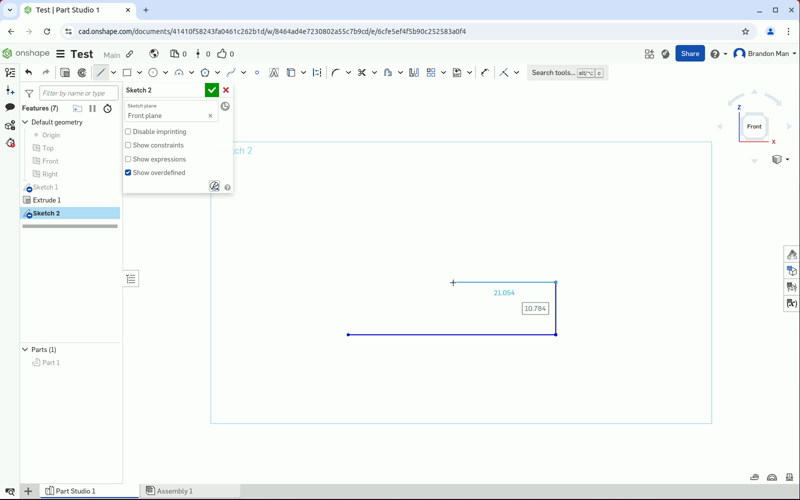
key_up(shift)
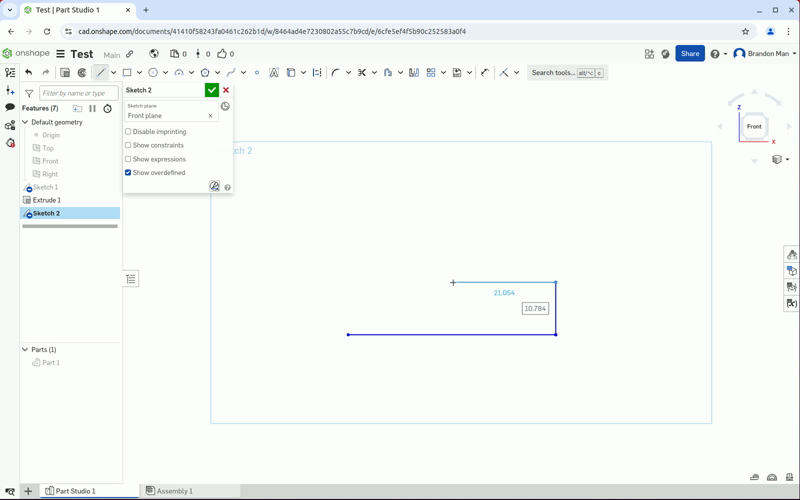
key_down(shift)
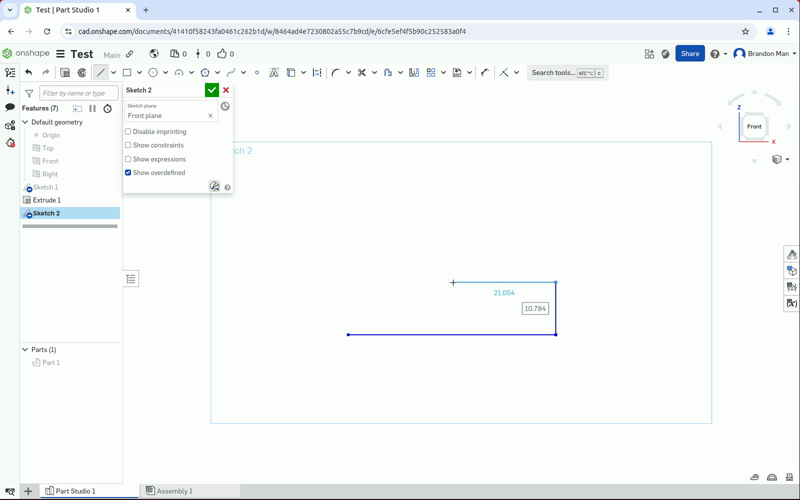
mouse_move(483, 282)
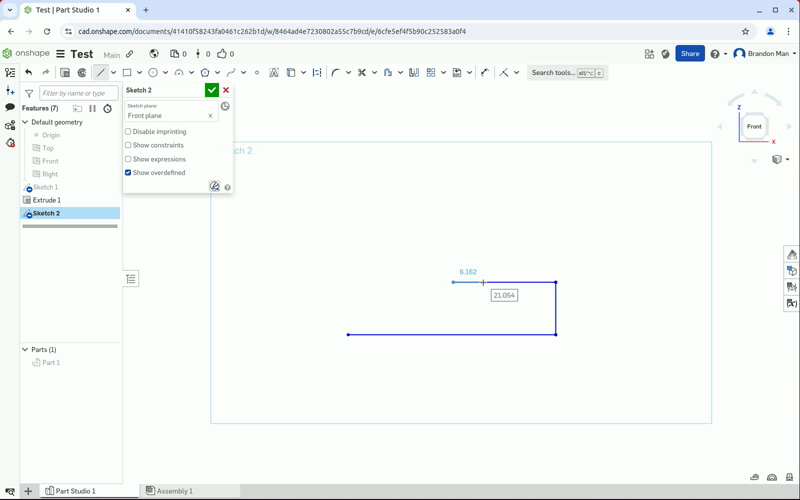
mouse_move(453, 229)
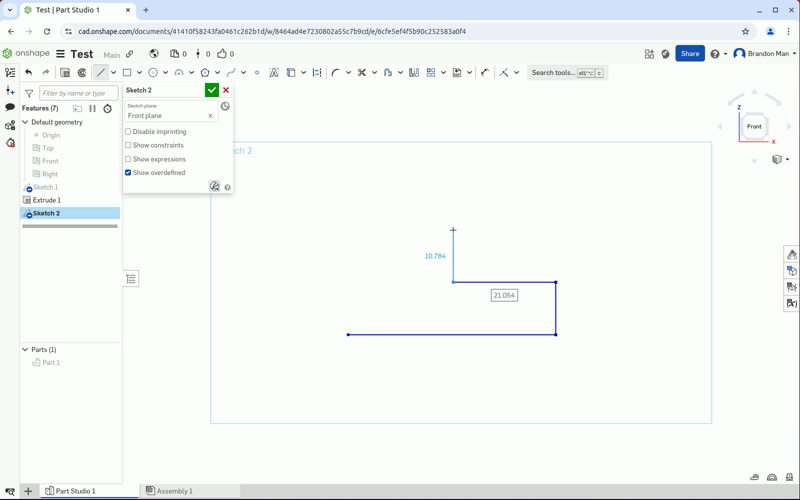
click(453, 229)
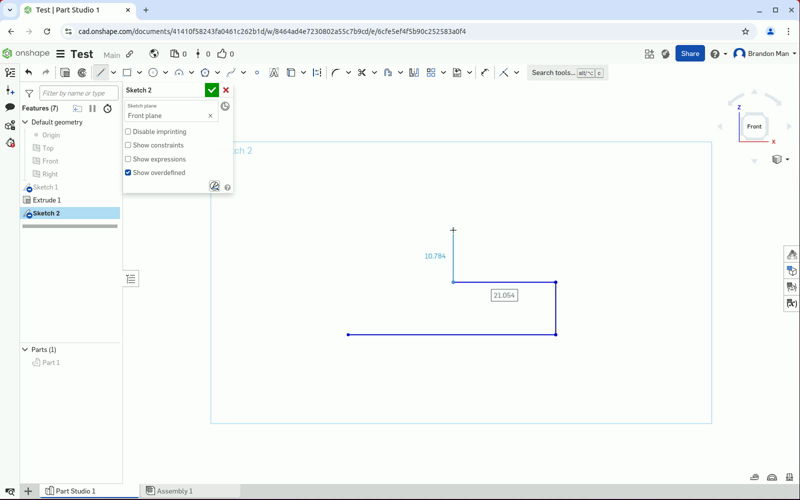
key_up(shift)
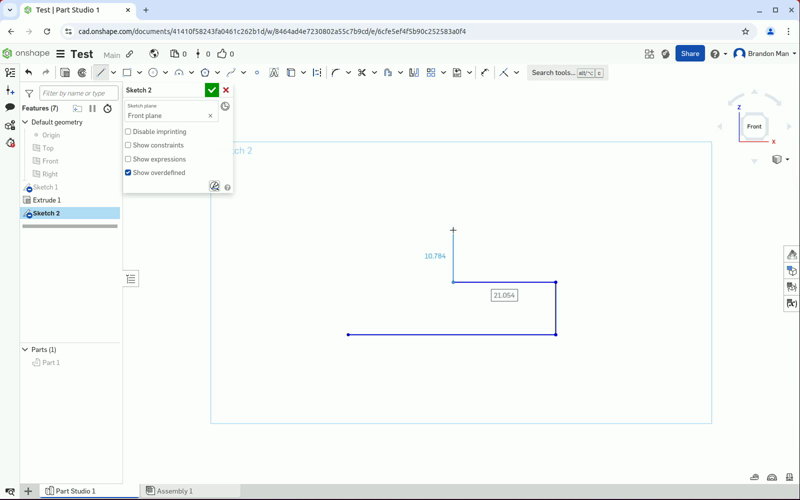
key_down(shift)
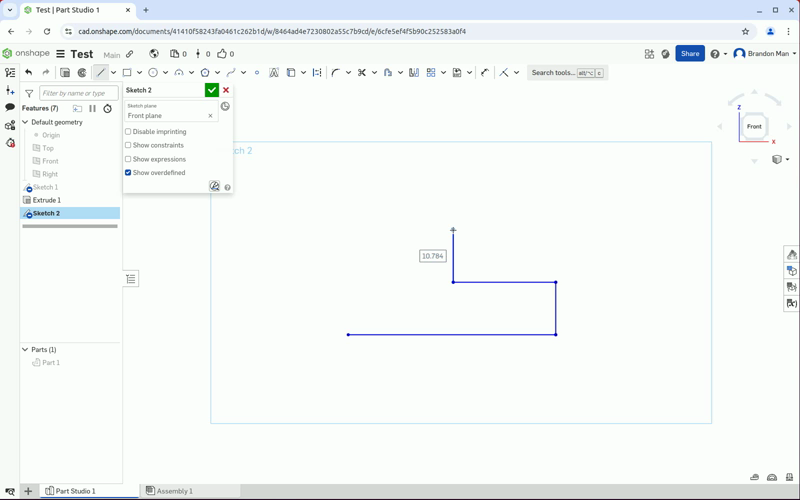
mouse_move(348, 229)
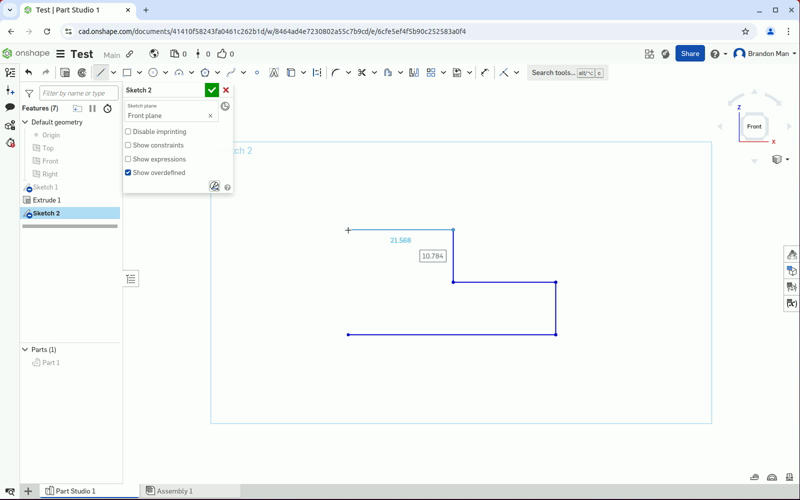
click(348, 229)
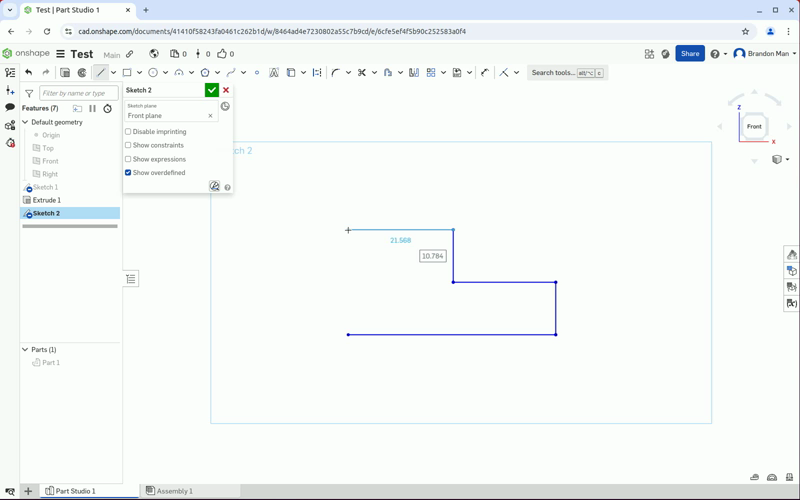
key_up(shift)
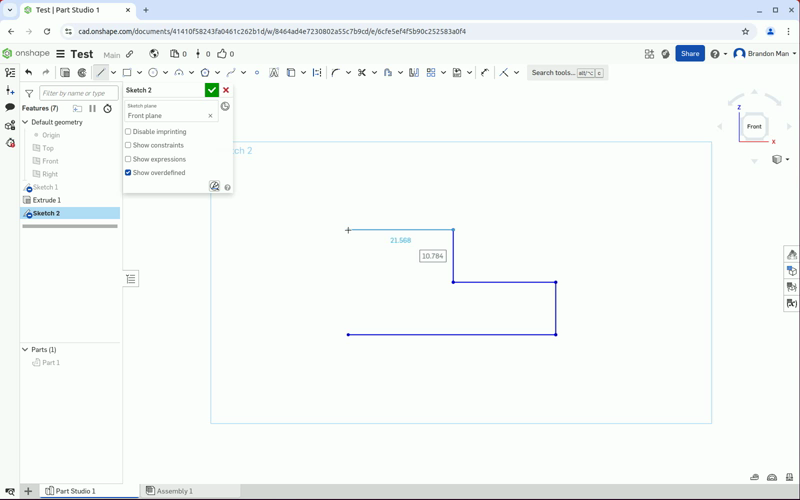
key_down(shift)
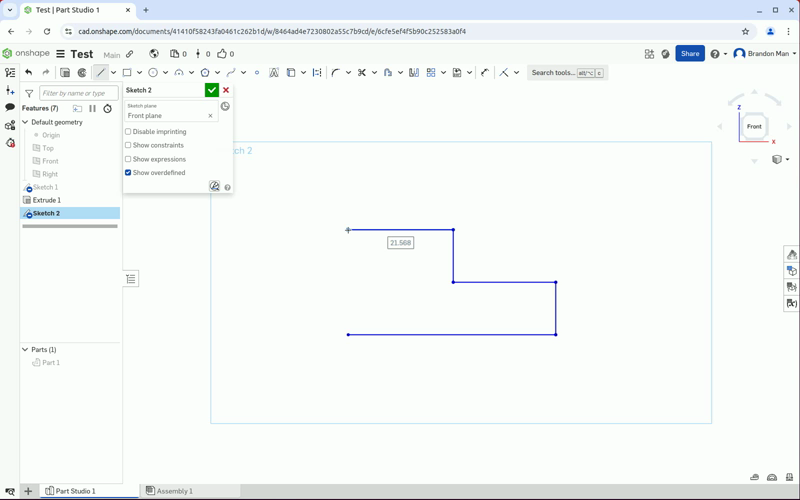
mouse_move(348, 334)
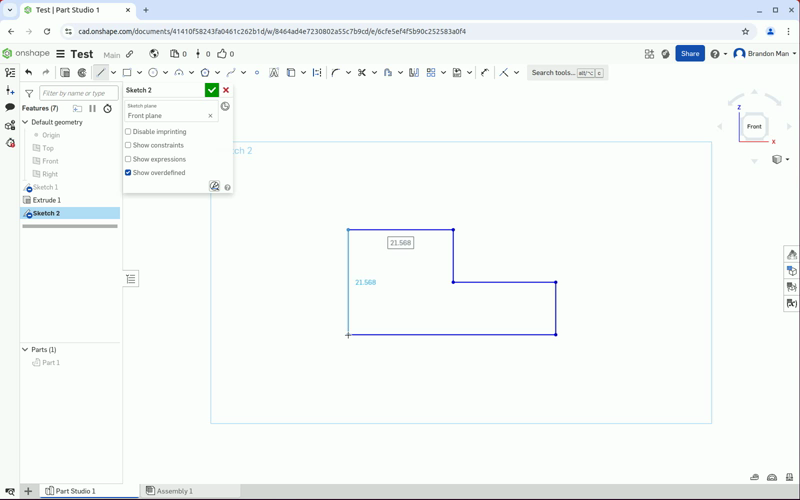
key_up(shift)
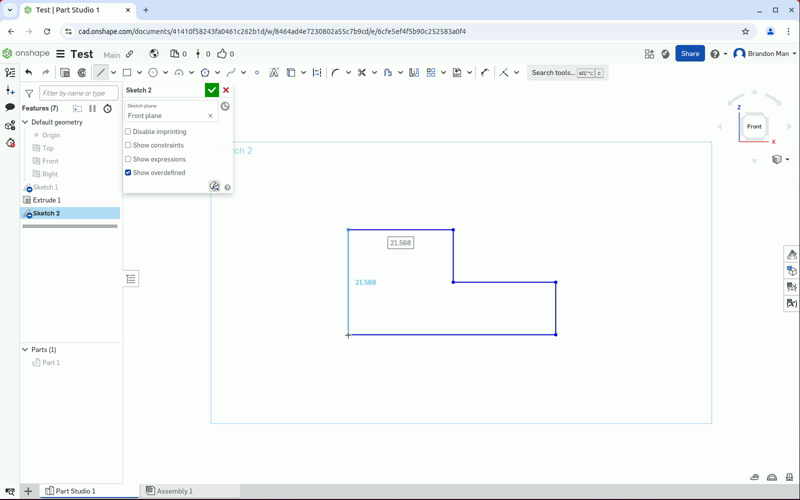
click(348, 334)
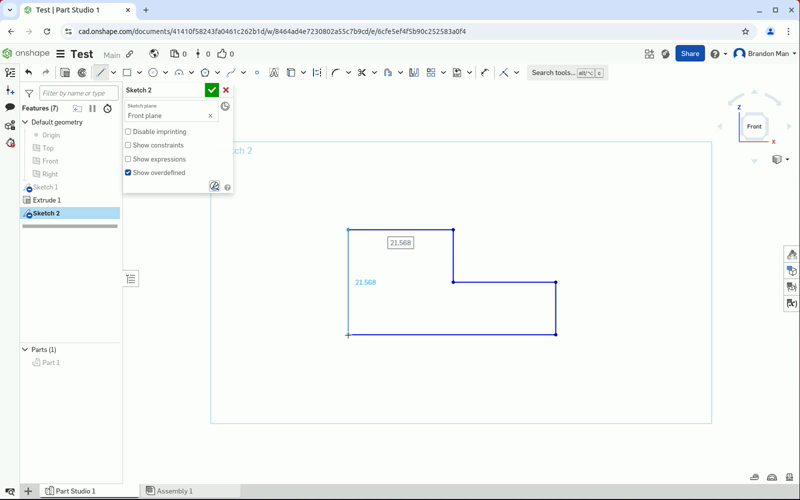
key(esc)
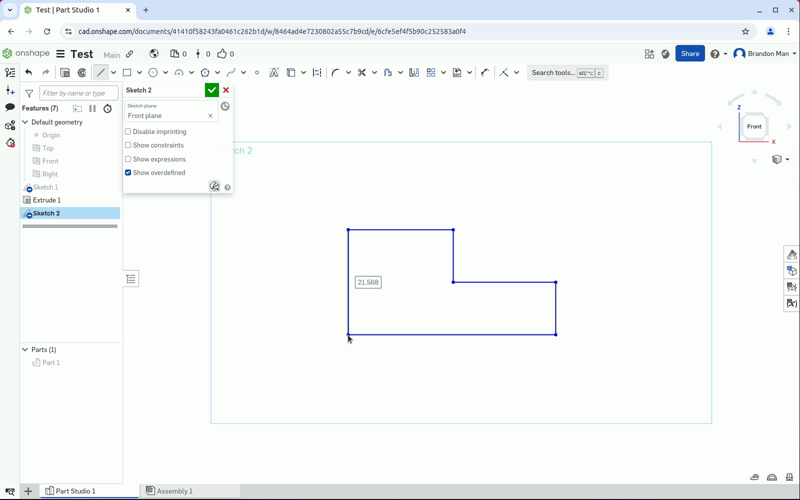
mouse_move(463, 299)
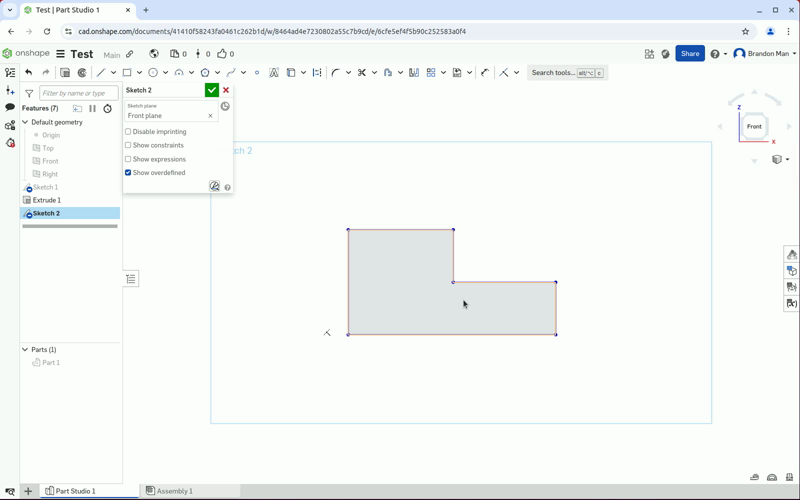
click(463, 299)
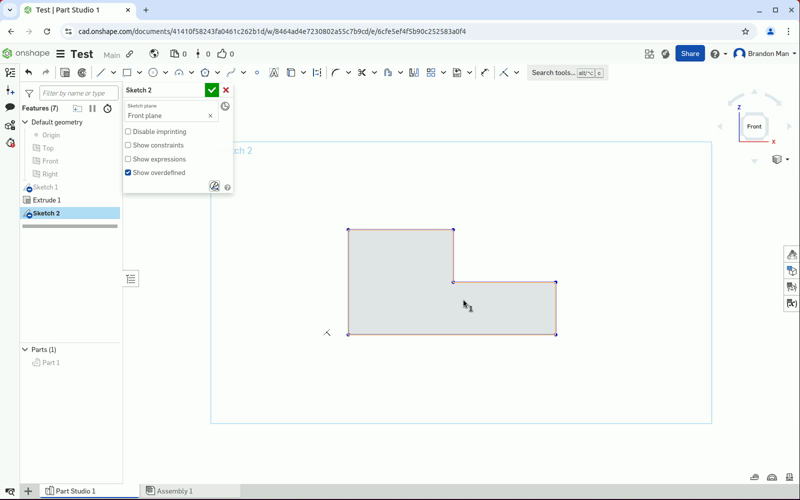
mouse_move(73, 352)
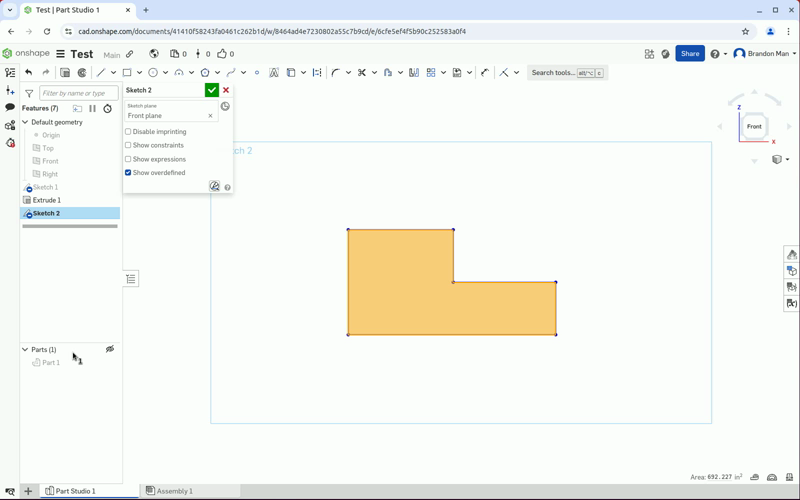
key(shift+y)
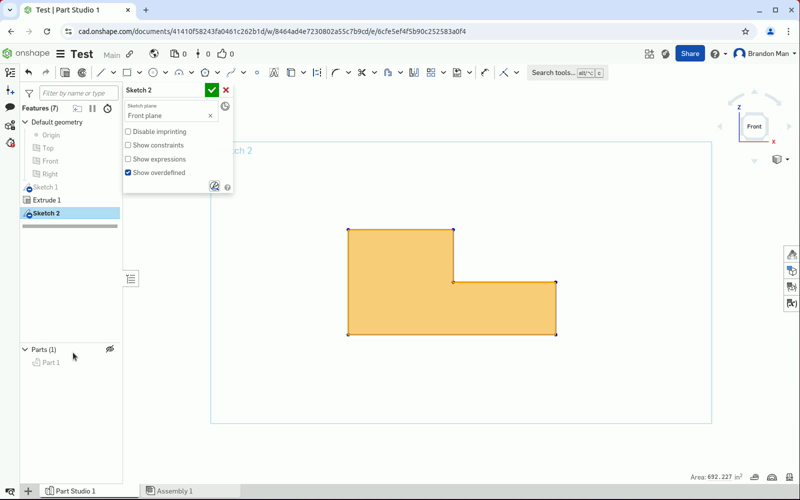
key(shift+e)
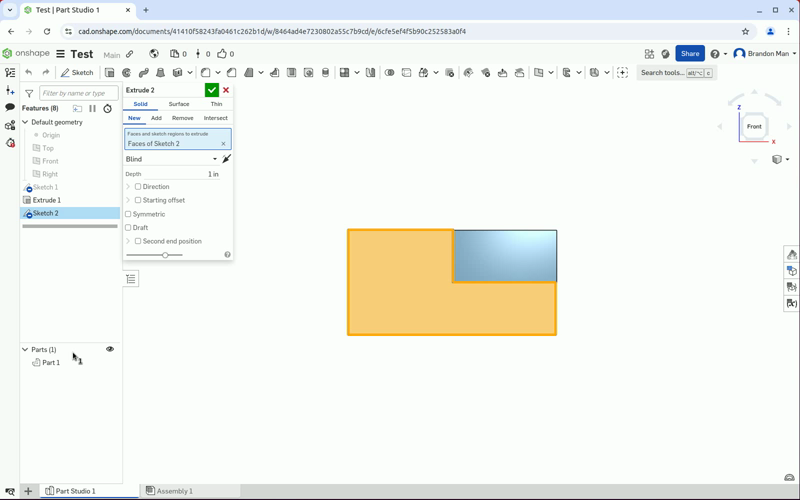
mouse_move(143, 106)
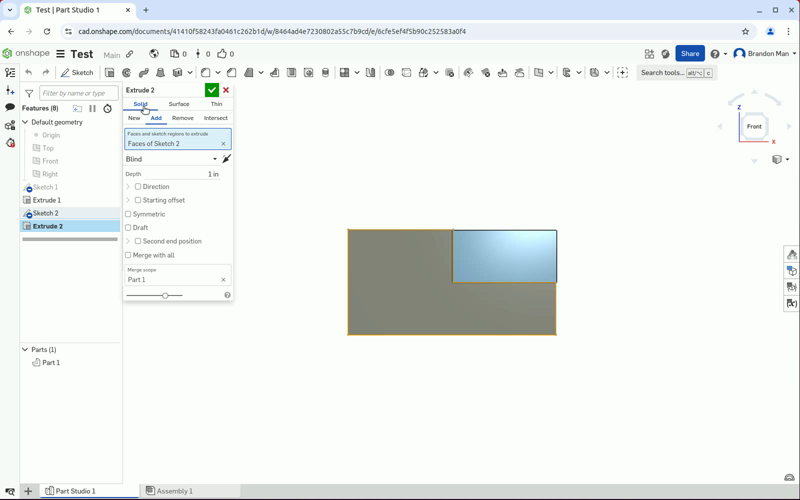
click(143, 106)
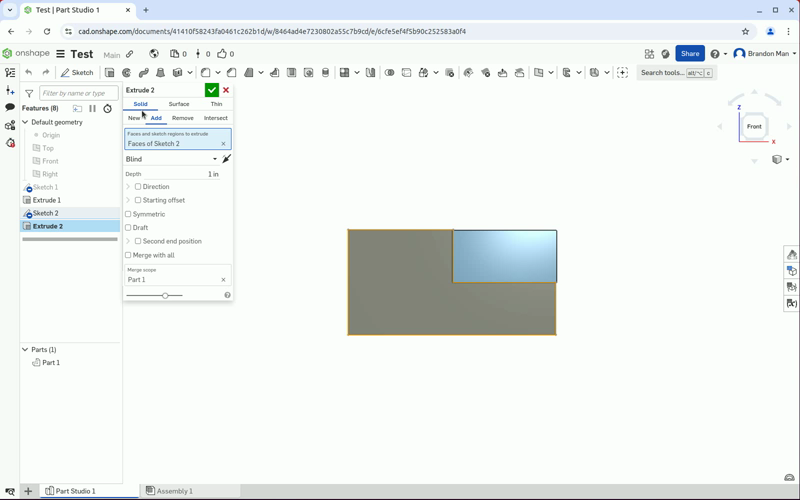
mouse_move(137, 120)
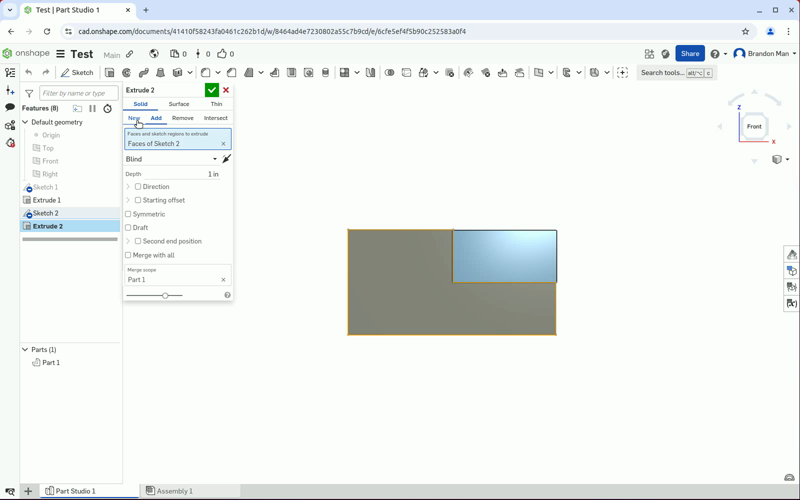
click(137, 120)
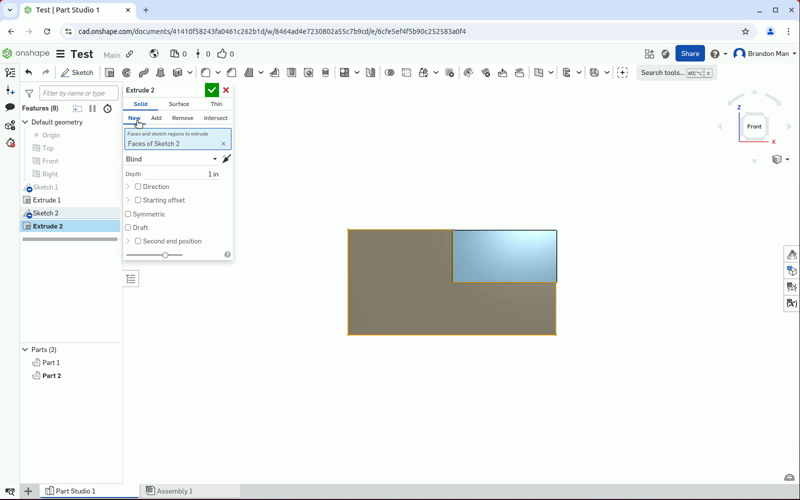
key(tab, 4)
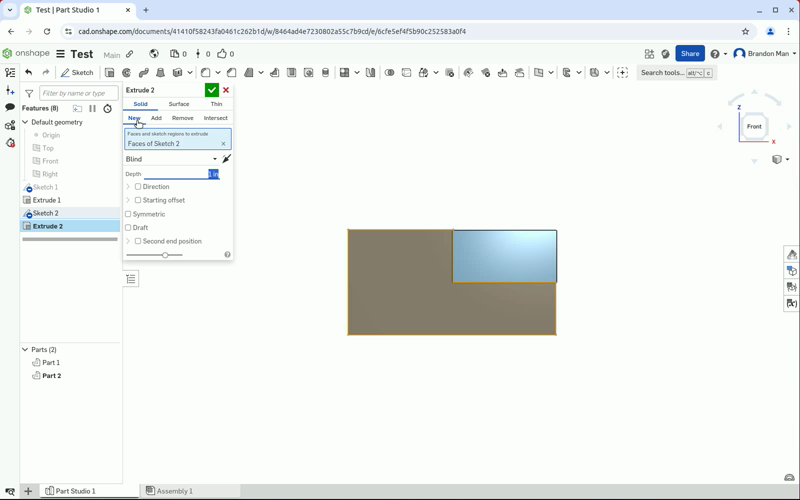
text(12.758)
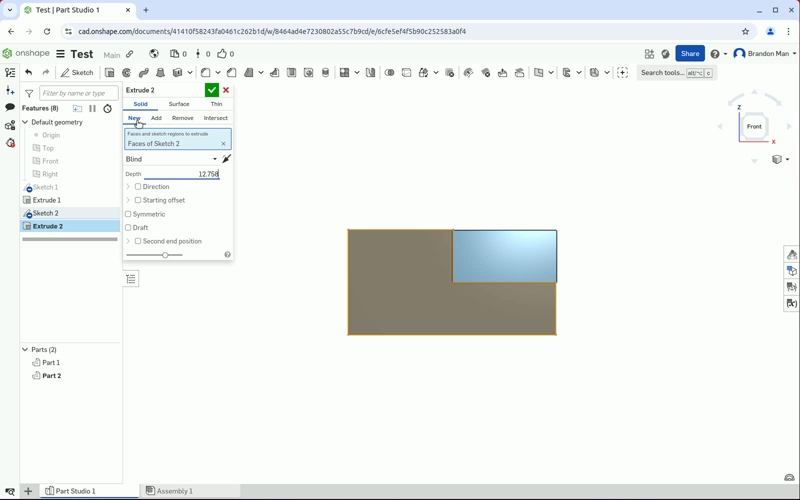
key(enter)
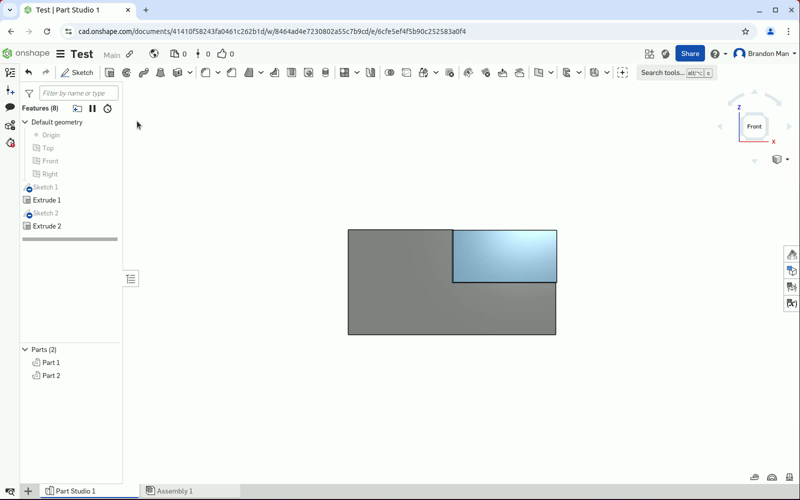
key(shift+h)
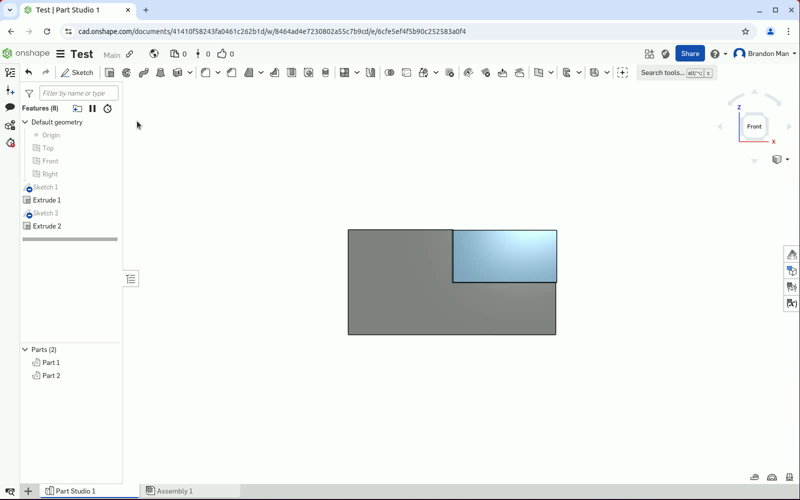
key(shift+h)
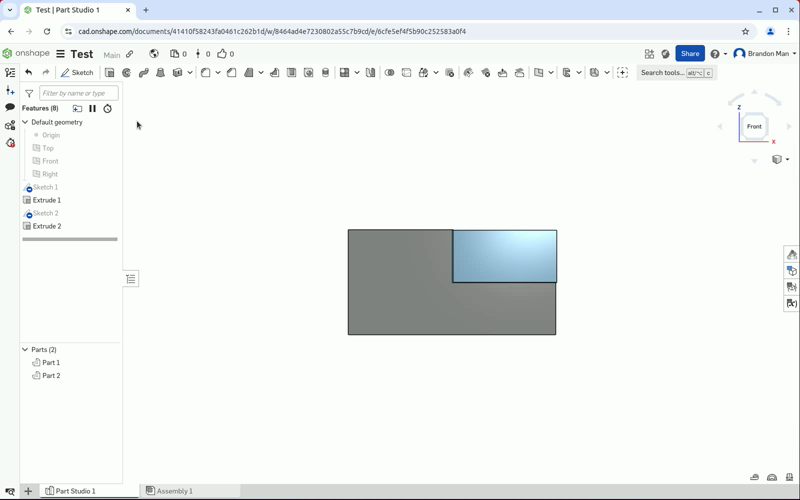
mouse_move(73, 189)
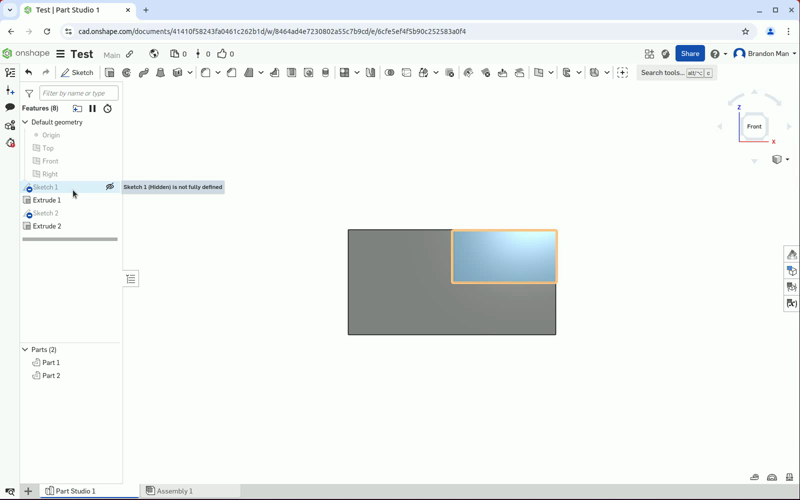
click(73, 189)
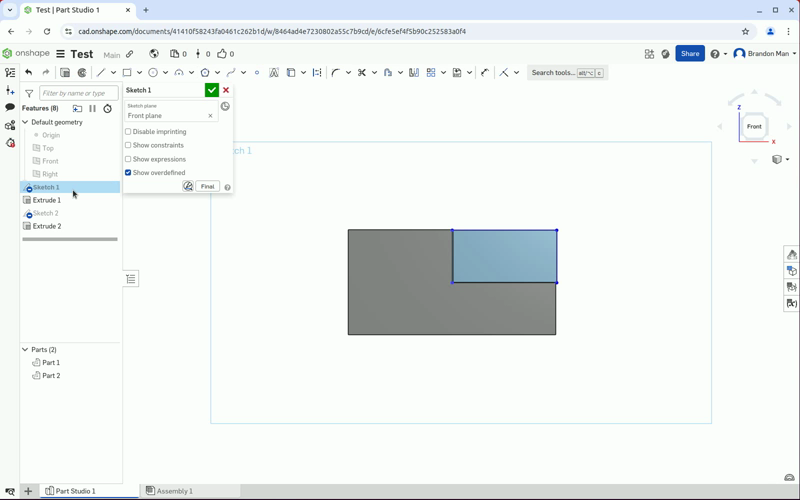
mouse_move(229, 92)
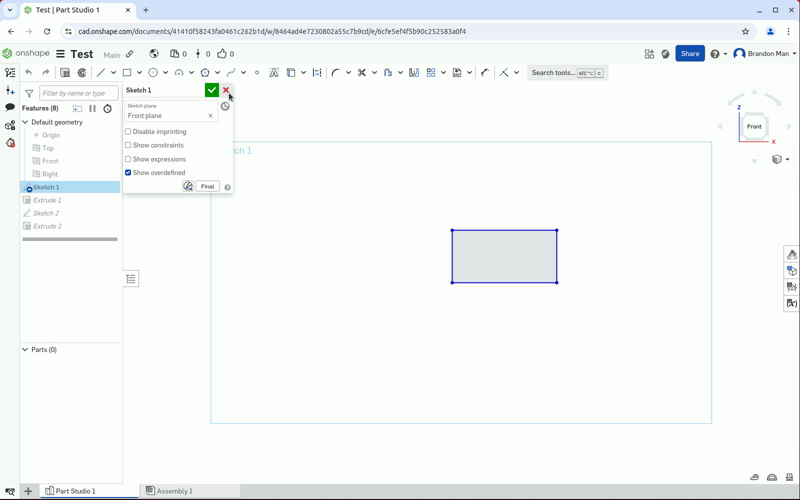
click(229, 92)
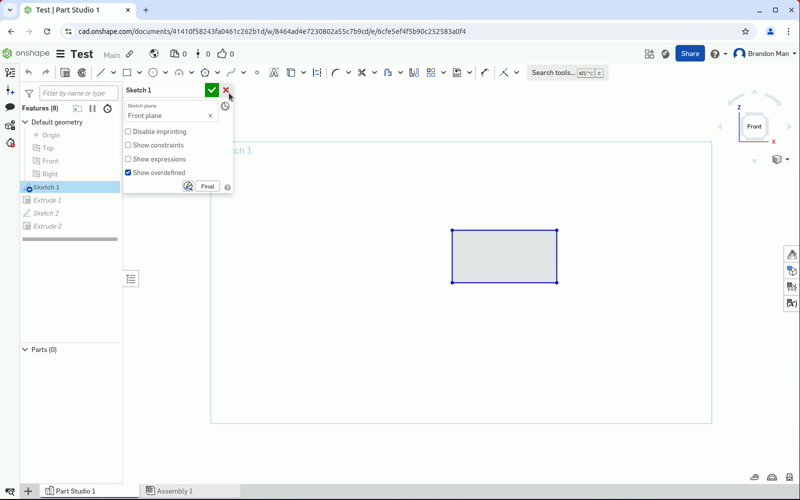
key(shift+s)
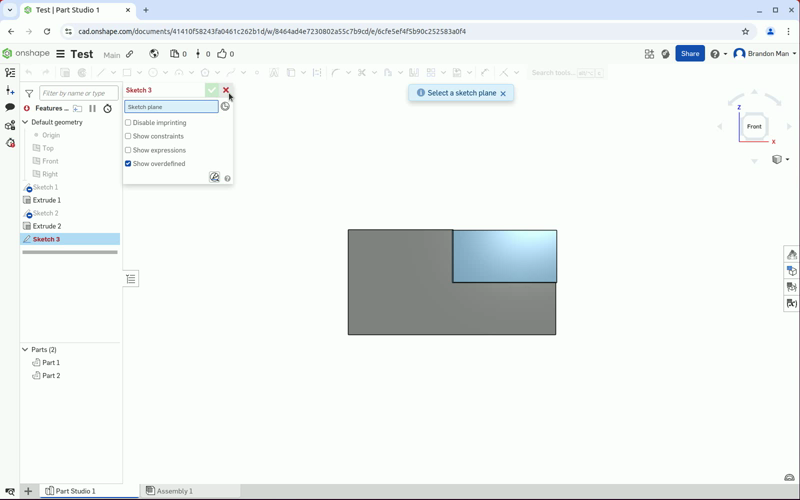
mouse_move(73, 163)
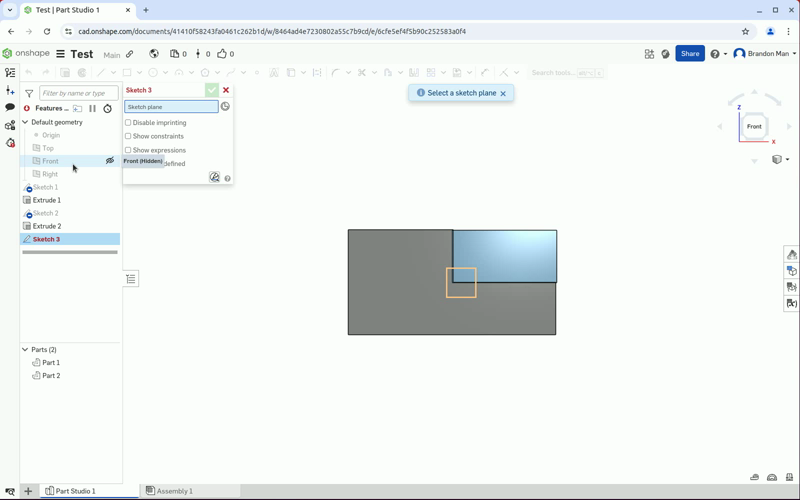
click(73, 163)
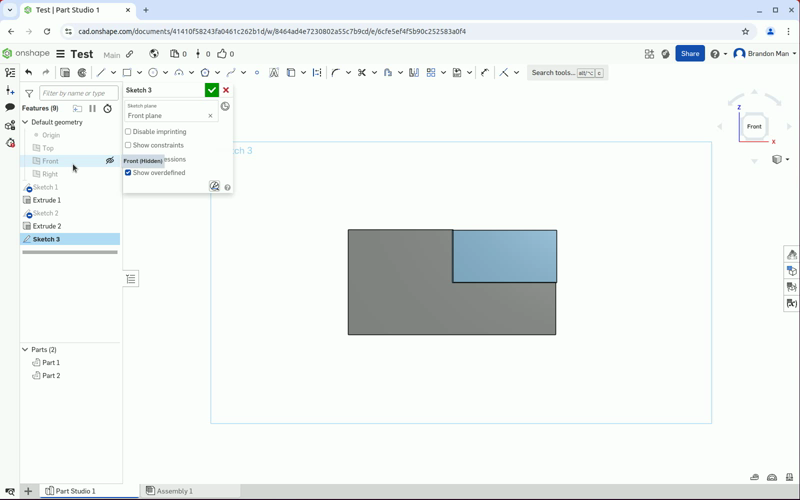
mouse_move(73, 352)
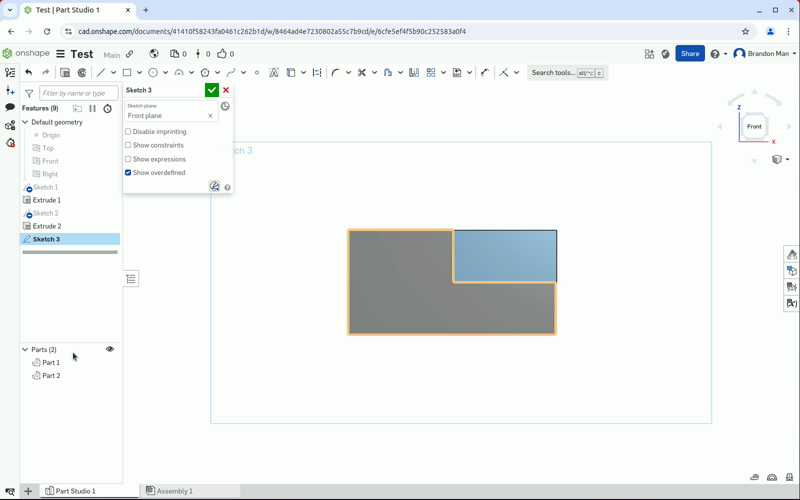
key(y)
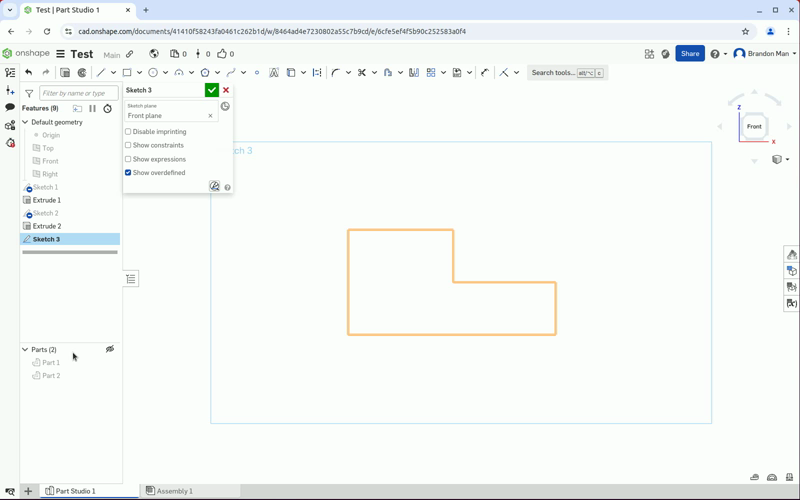
key(l)
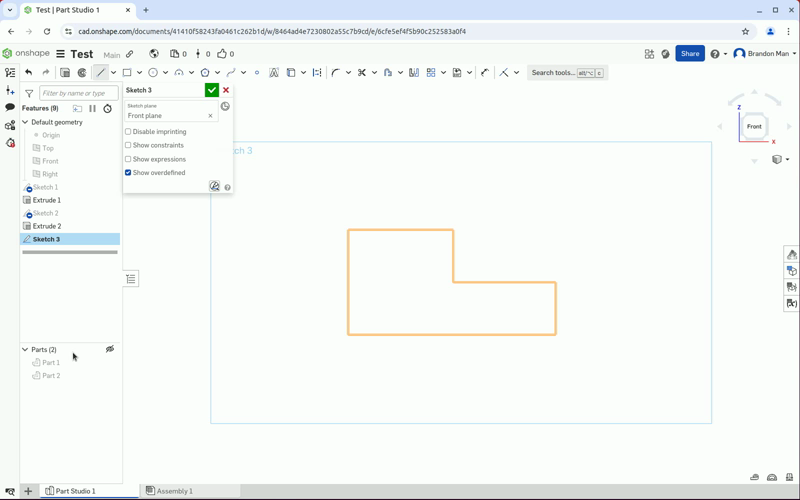
key_down(shift)
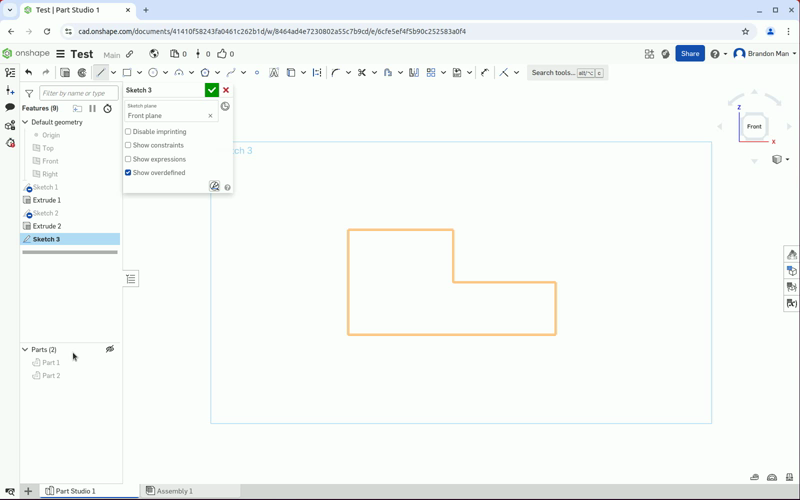
mouse_move(452, 282)
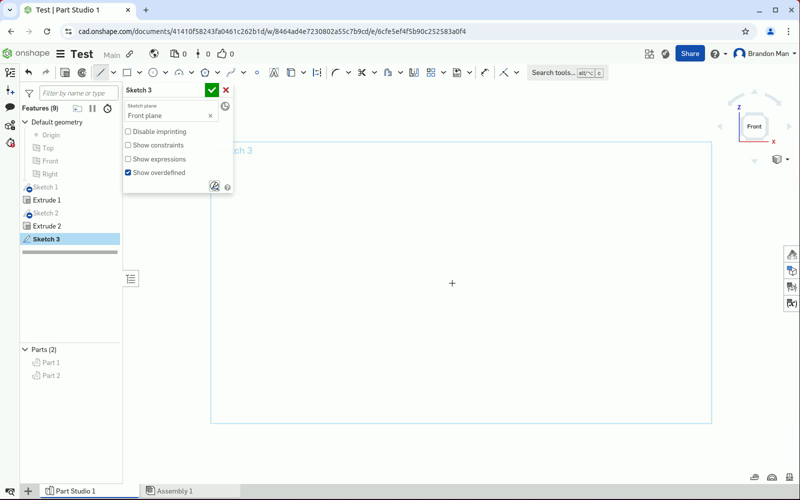
click(452, 282)
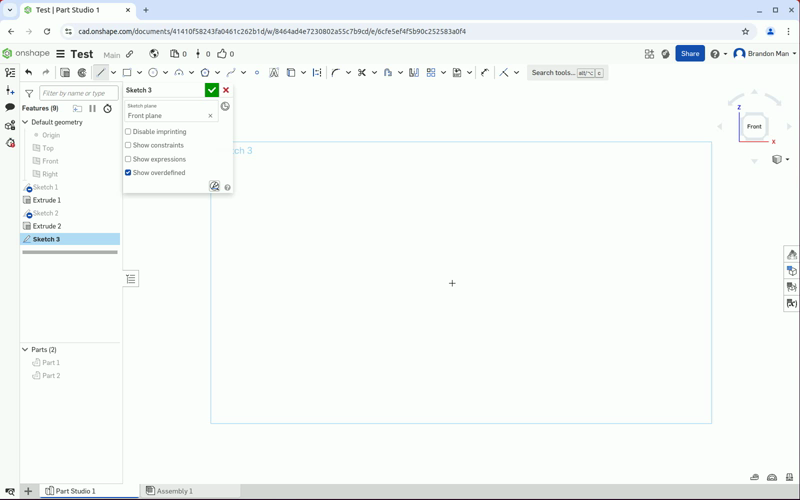
key_up(shift)
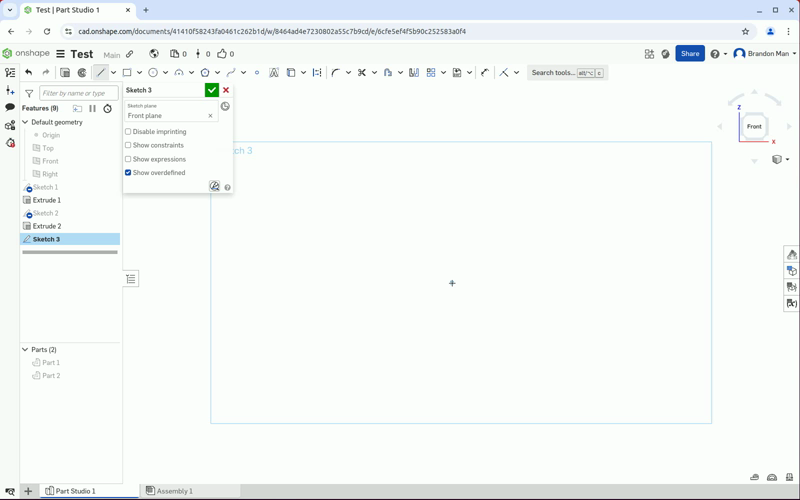
key_down(shift)
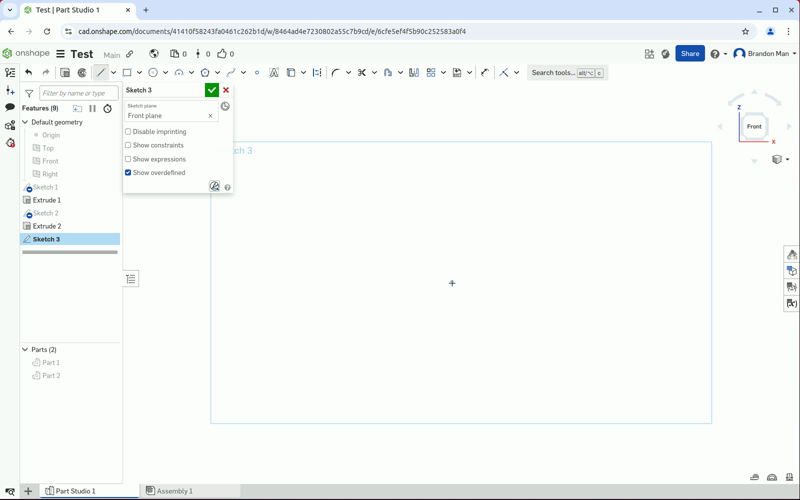
mouse_move(556, 282)
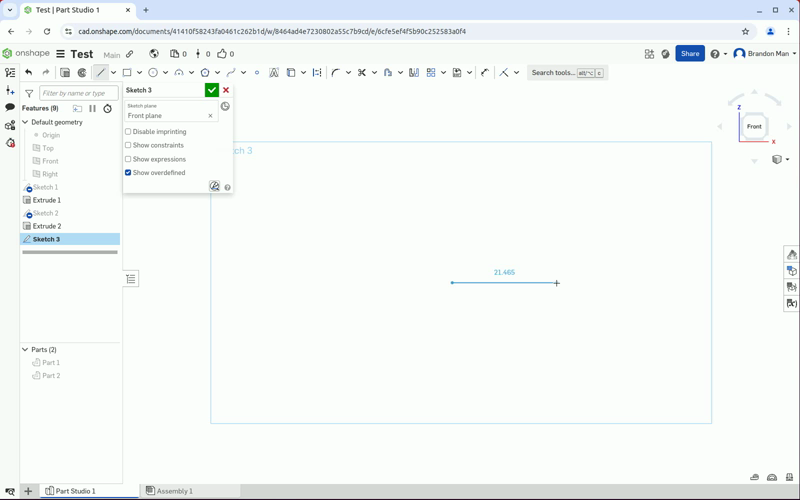
click(556, 282)
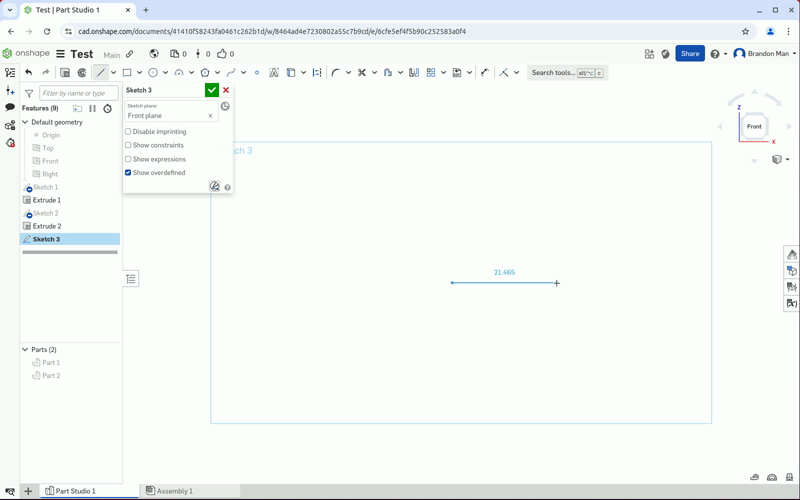
key_up(shift)
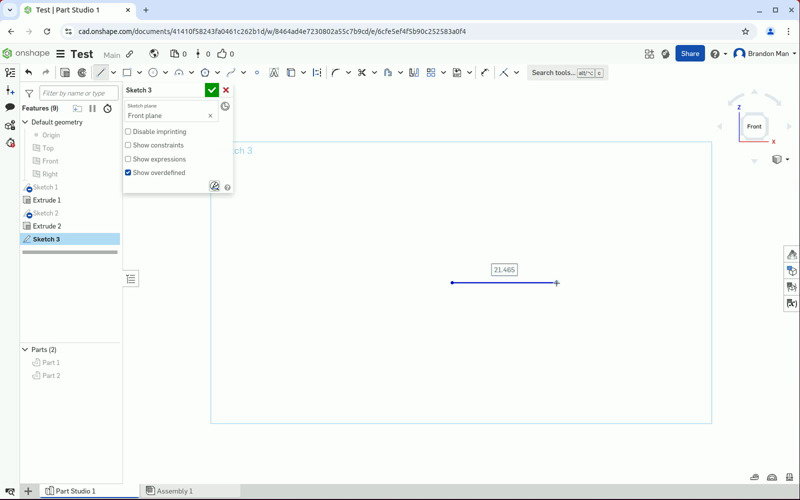
key_down(shift)
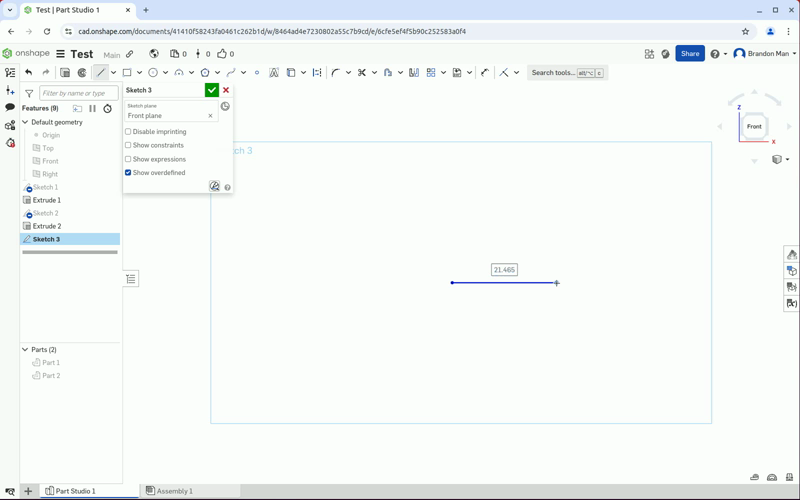
mouse_move(586, 282)
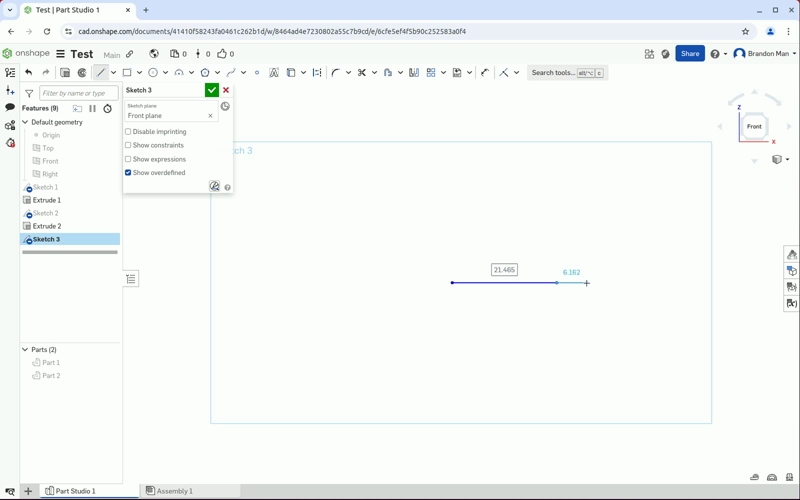
mouse_move(556, 230)
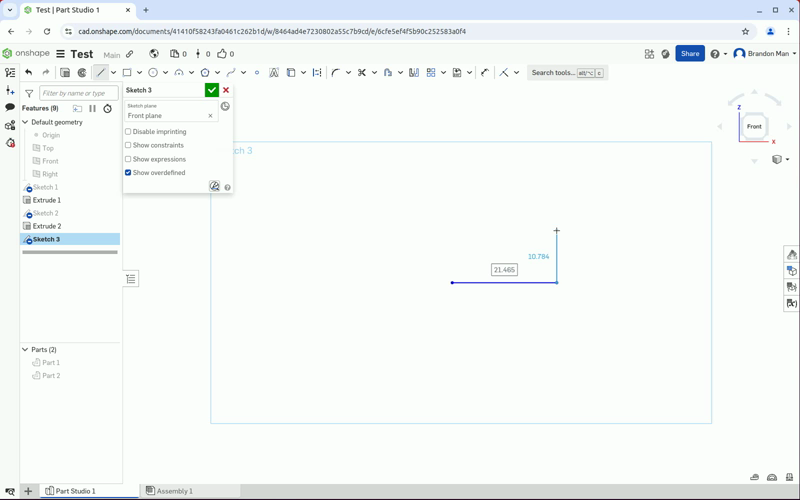
click(556, 230)
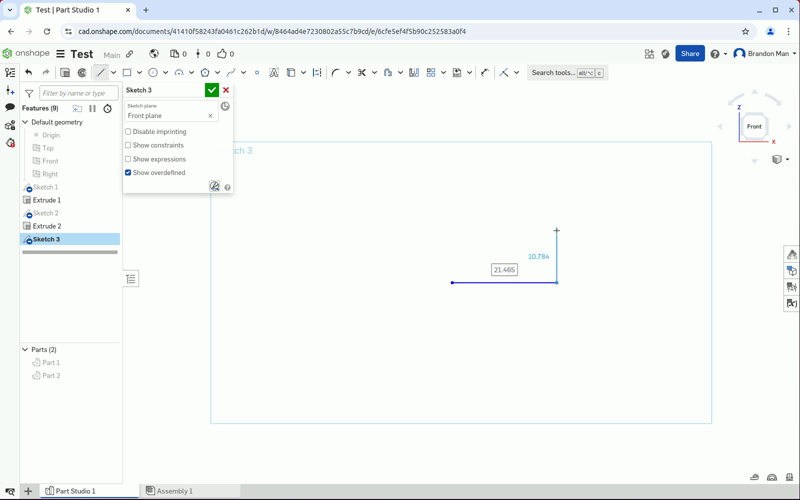
key_up(shift)
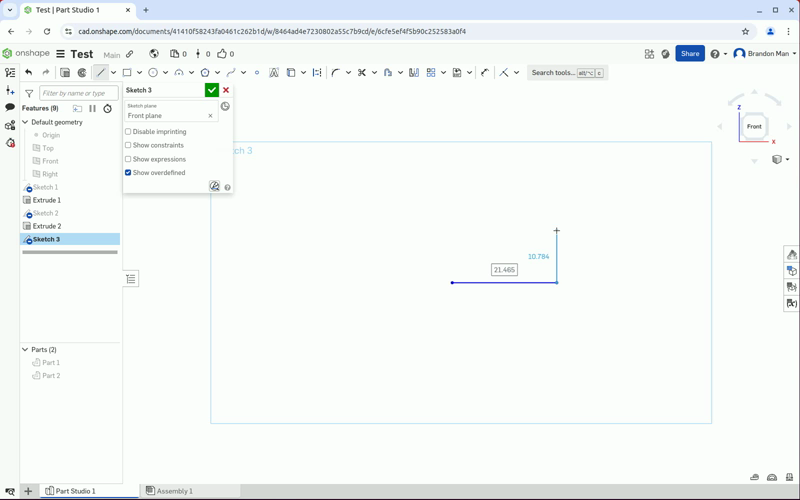
key_down(shift)
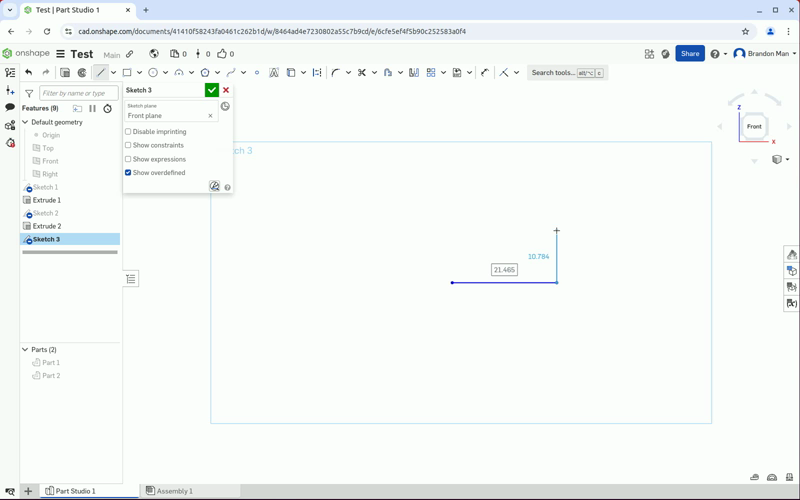
mouse_move(452, 230)
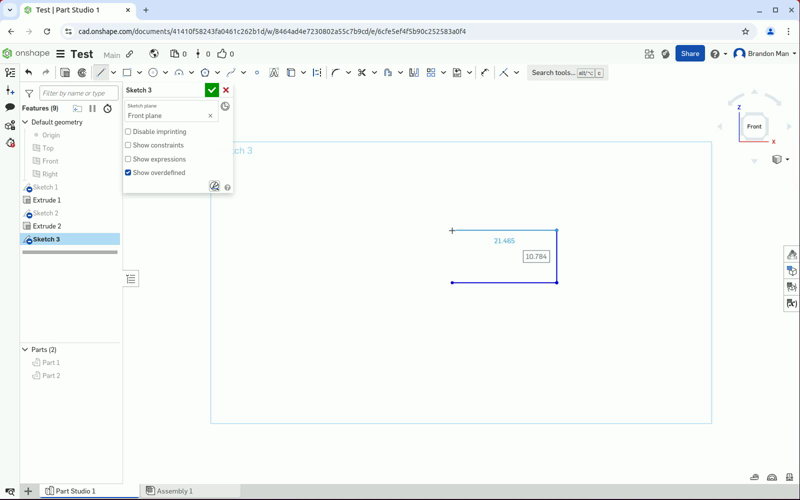
click(452, 230)
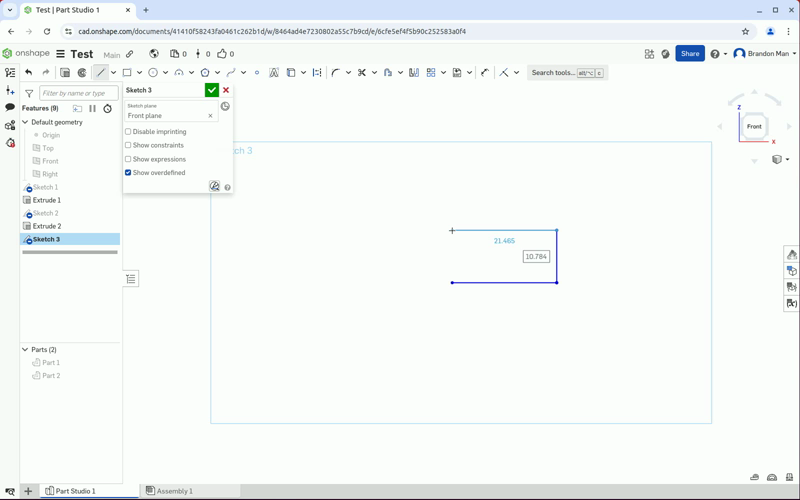
key_up(shift)
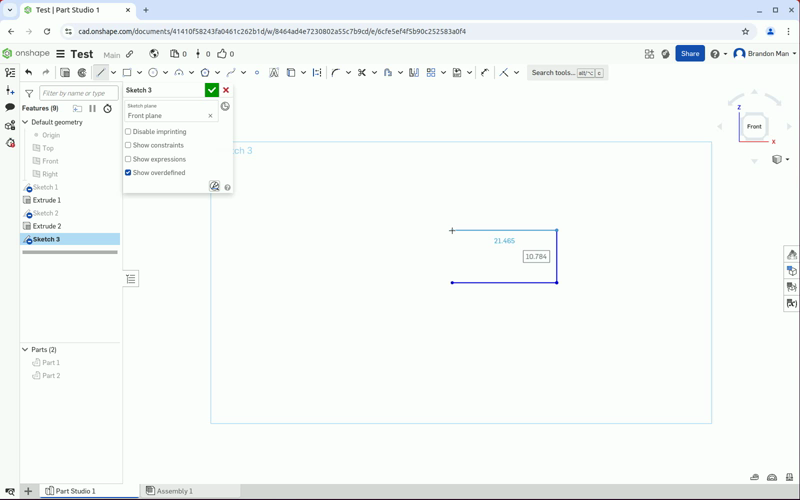
mouse_move(482, 230)
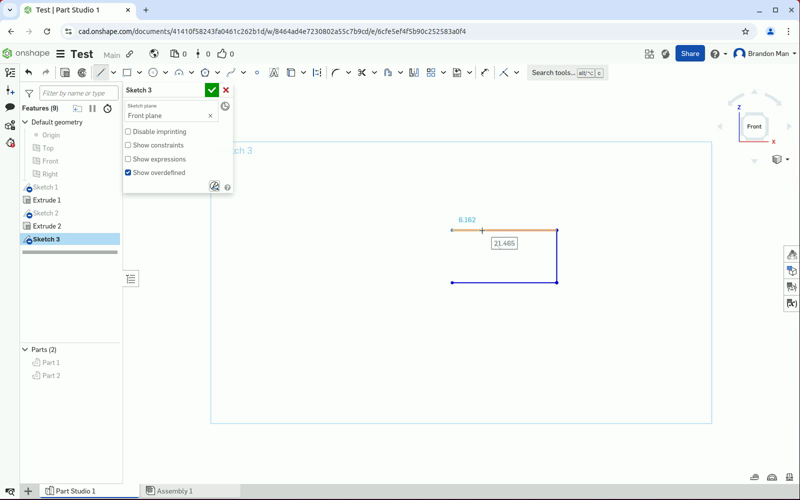
key_down(shift)
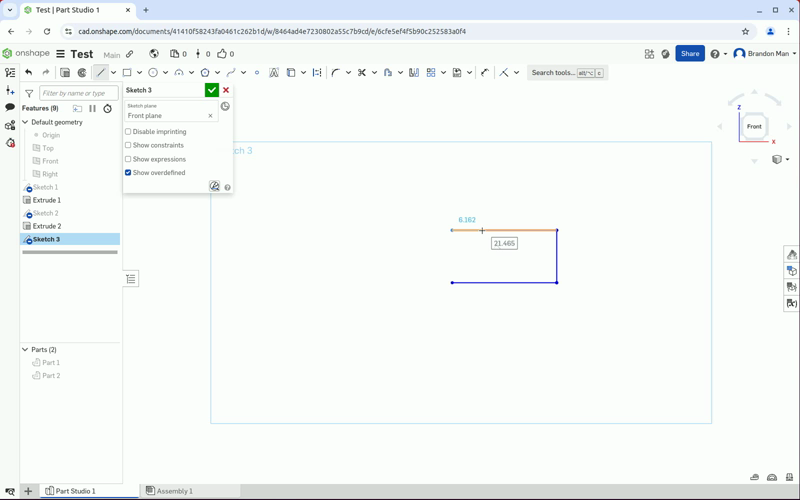
mouse_move(452, 282)
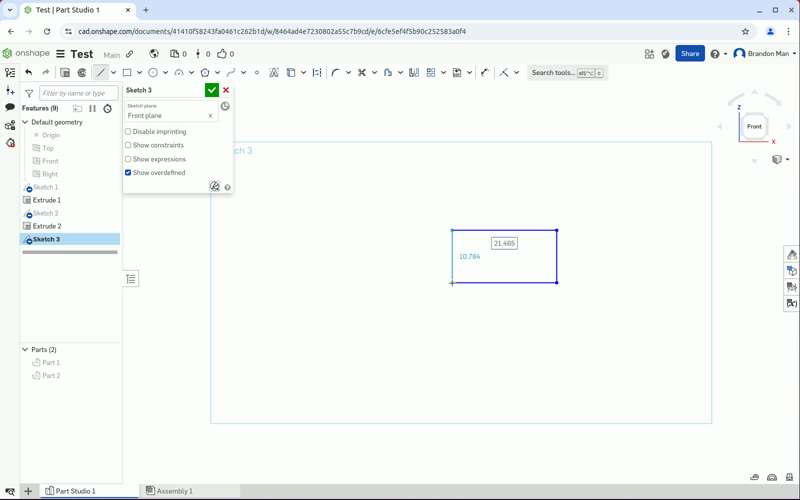
key_up(shift)
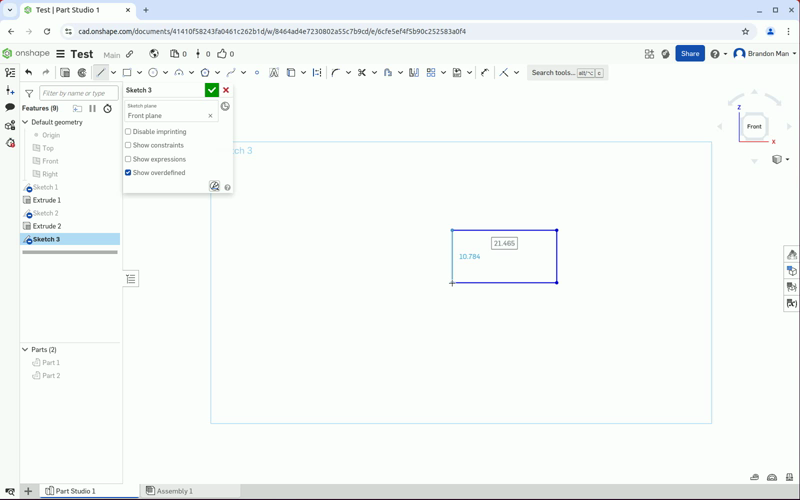
click(452, 282)
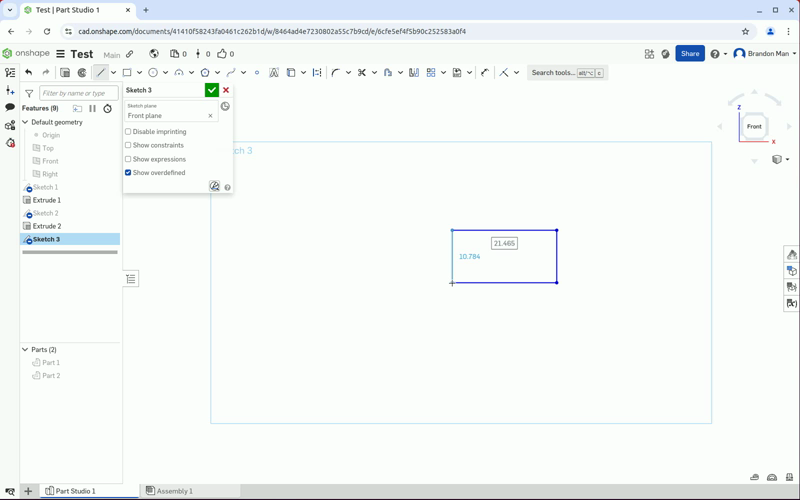
key(esc)
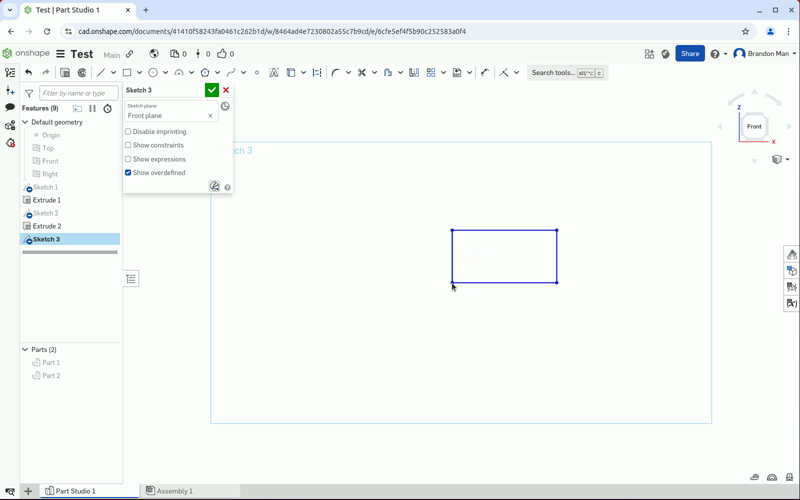
mouse_move(500, 239)
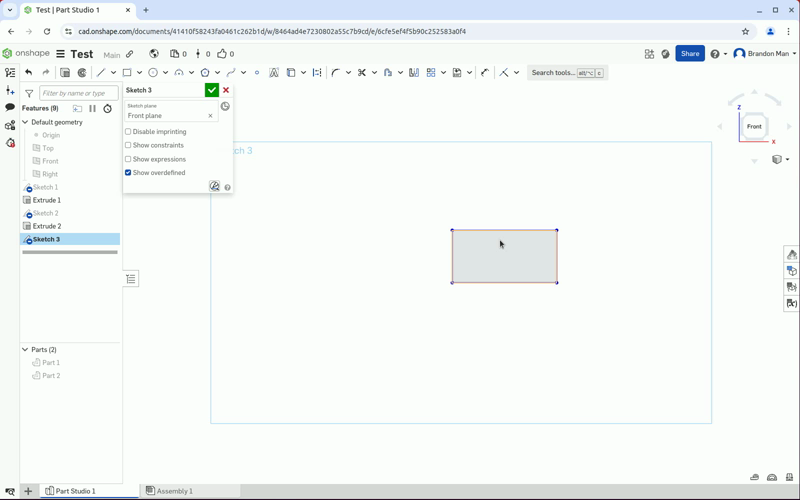
click(500, 239)
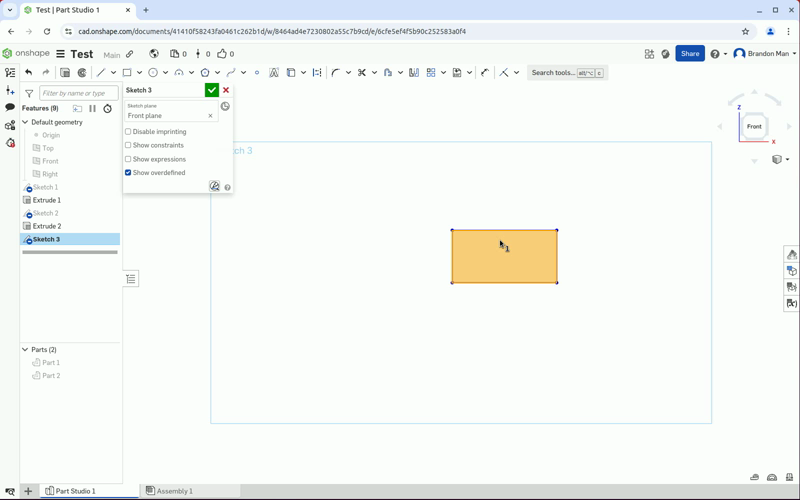
mouse_move(73, 352)
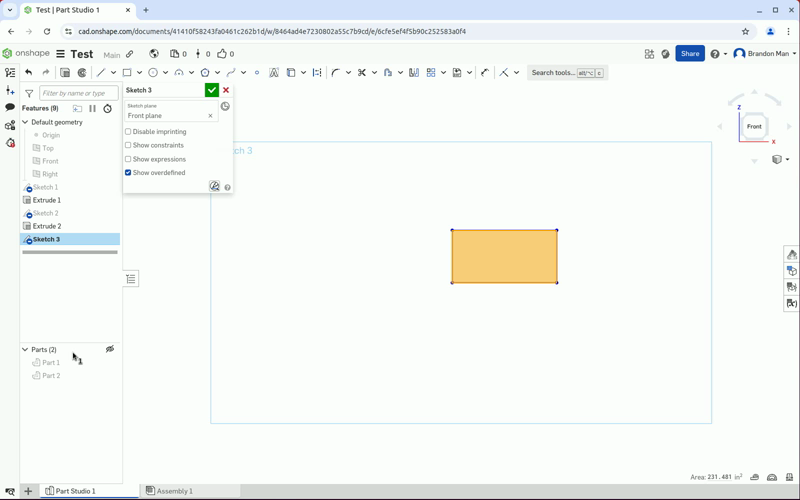
key(shift+y)
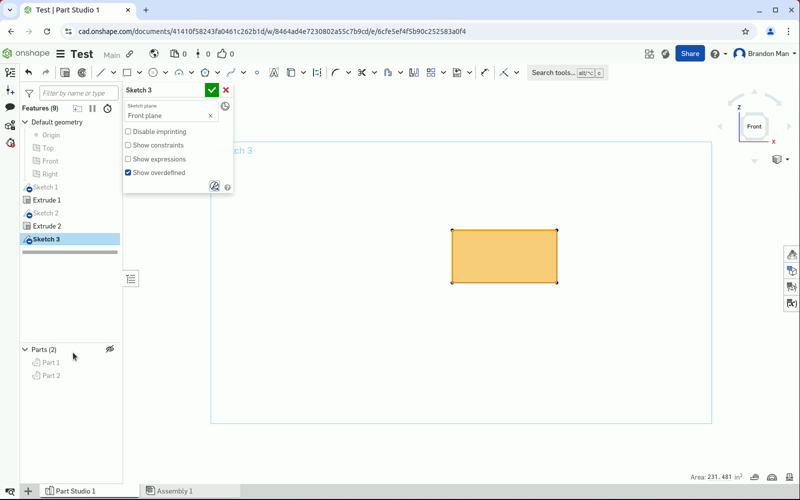
key(shift+e)
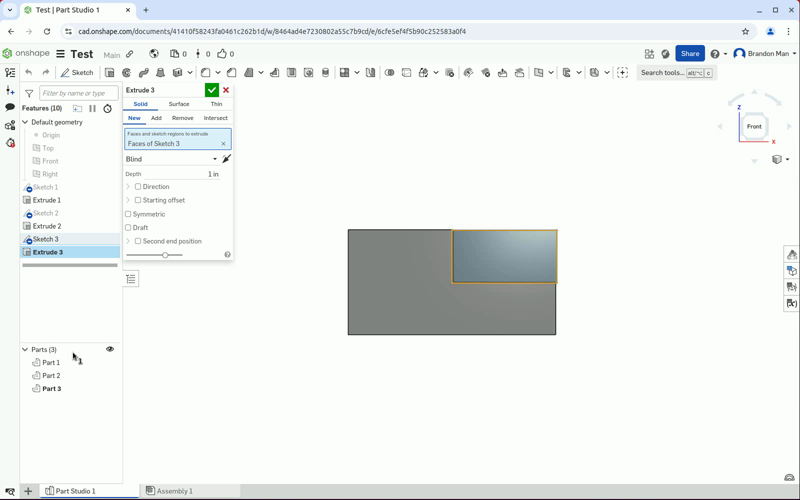
mouse_move(143, 106)
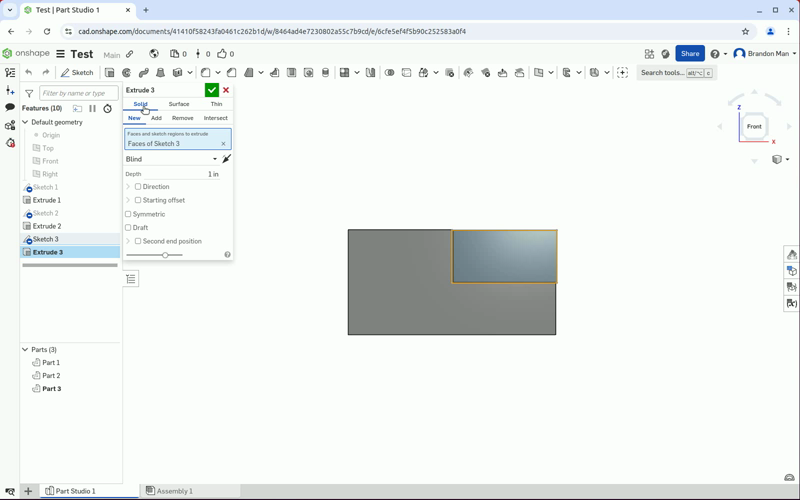
click(143, 106)
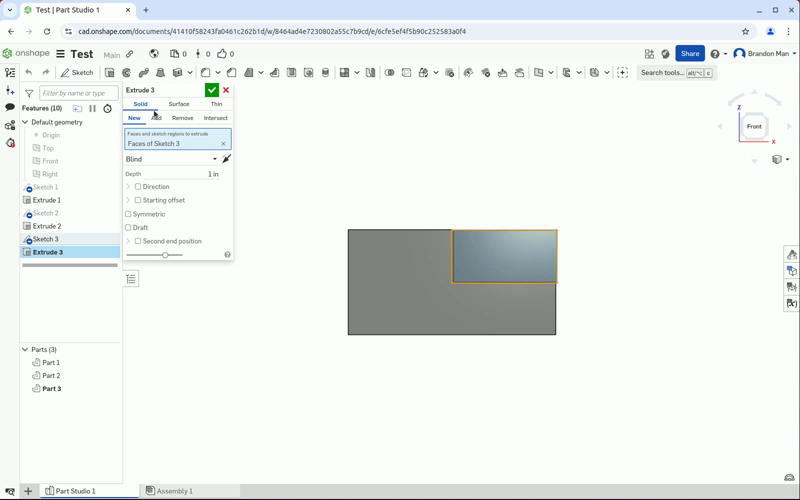
mouse_move(186, 120)
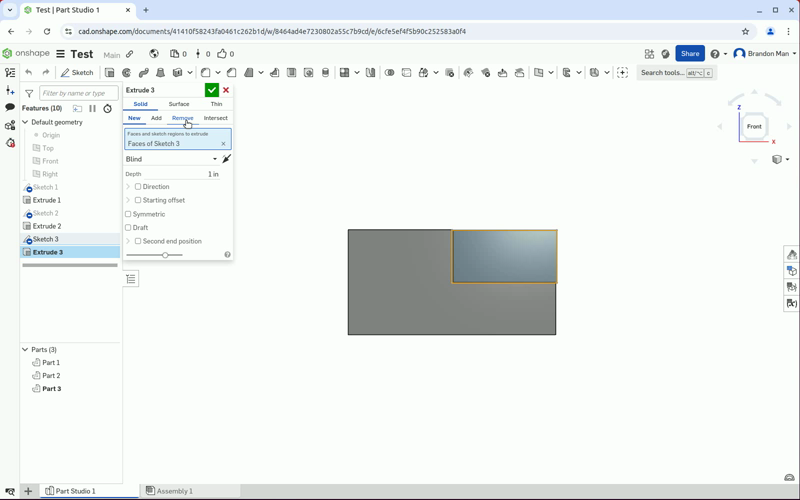
click(186, 120)
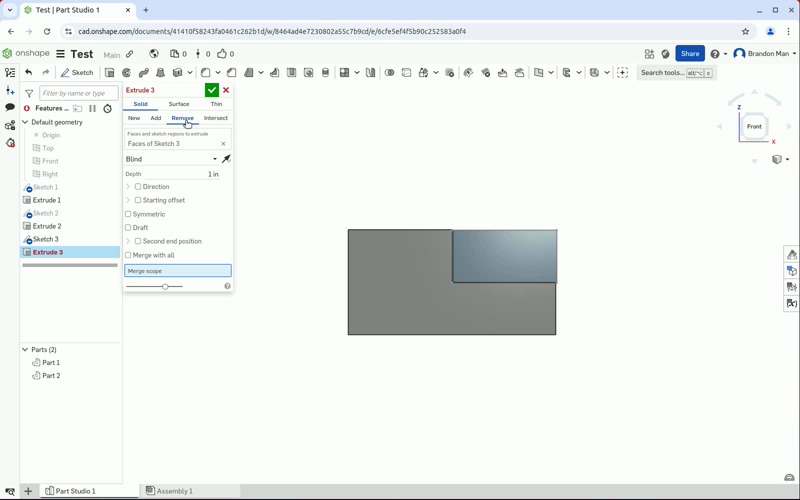
key(tab, 4)
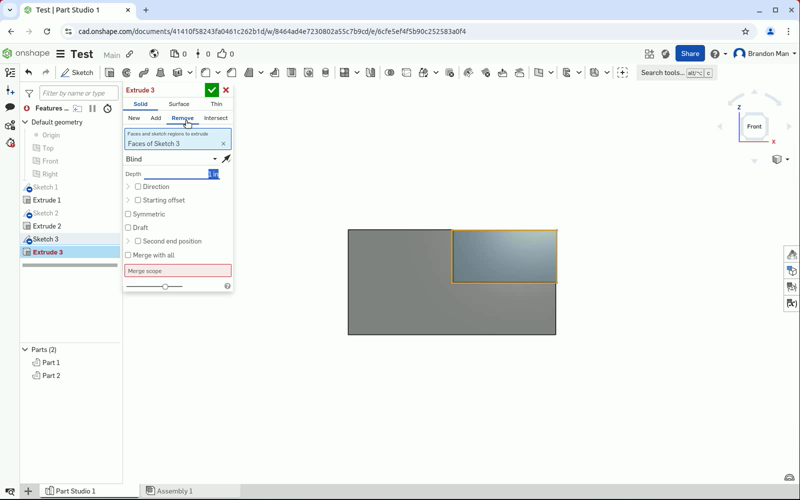
text(0.241)
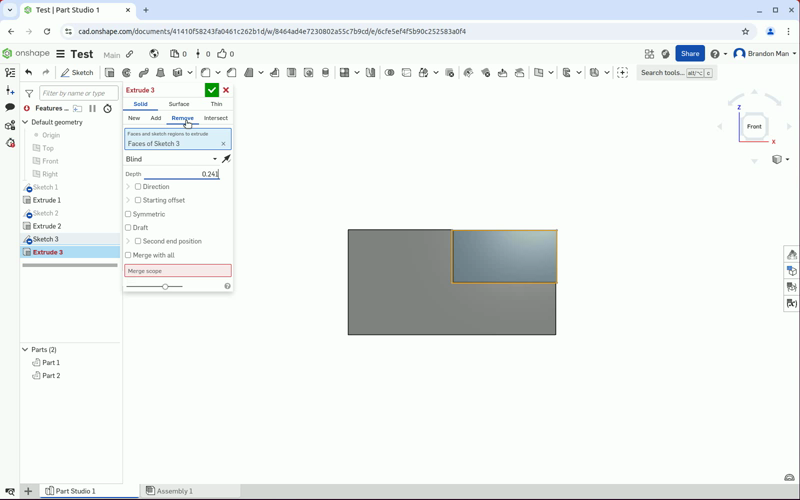
key(tab, 3)
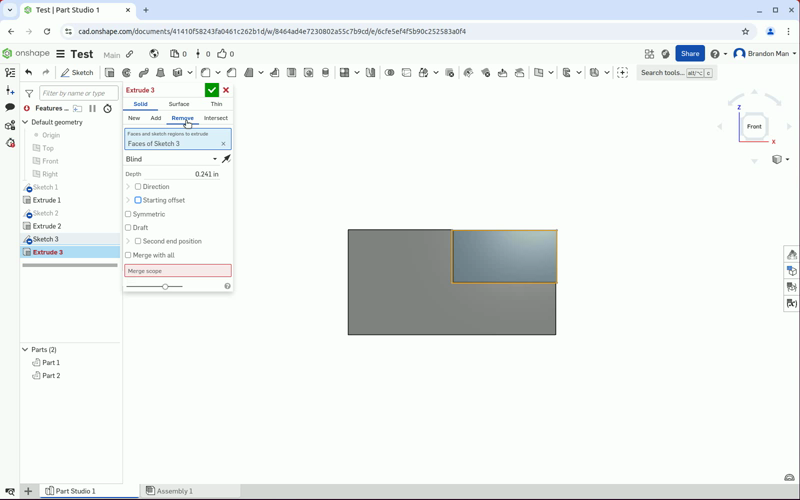
key(tab, 2)
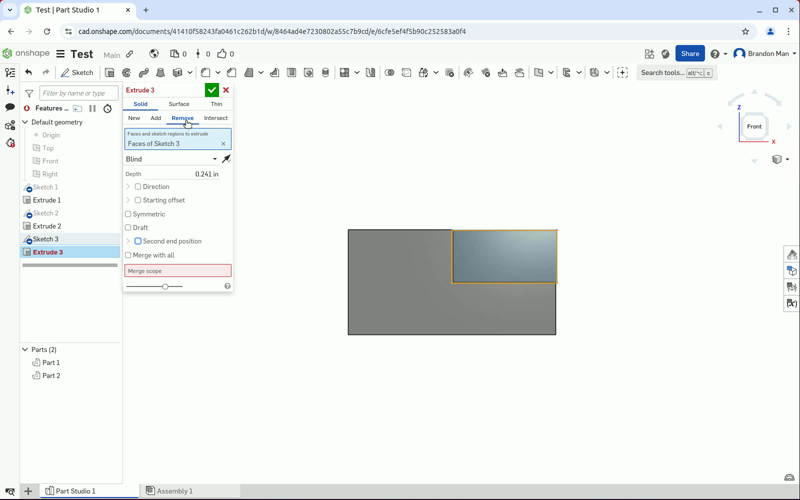
key(space)
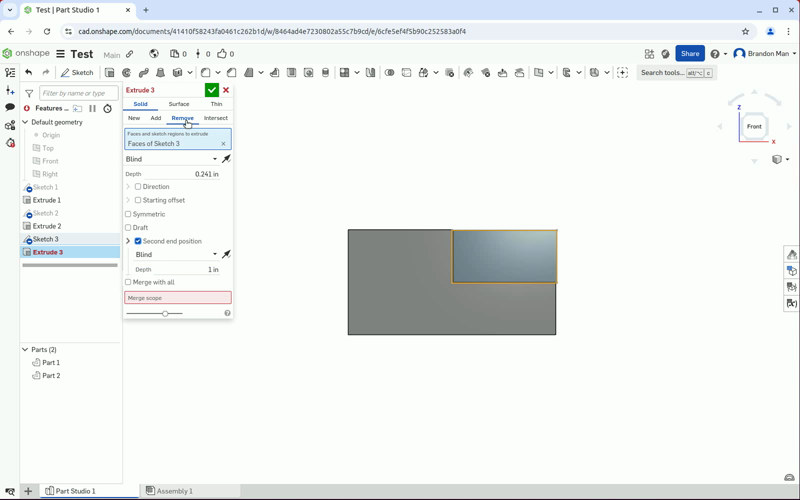
key(tab, 3)
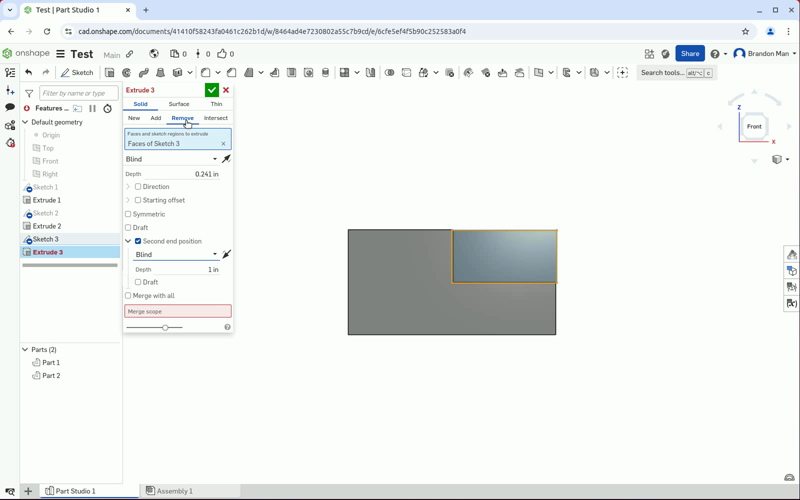
text(6.499)
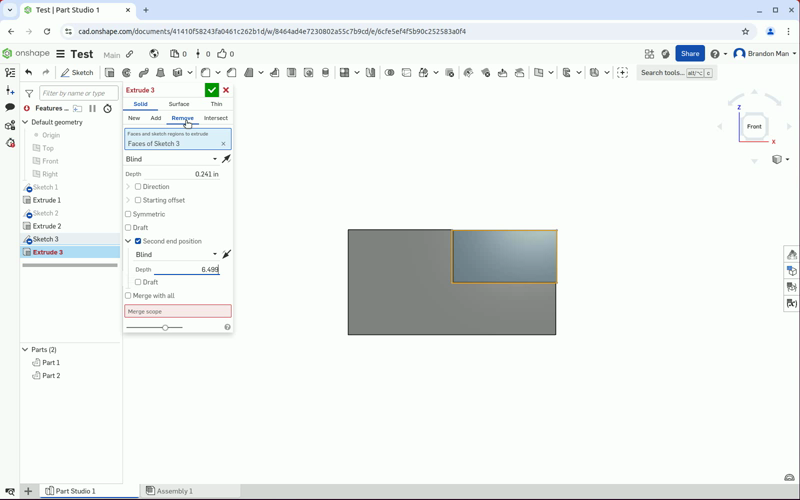
key(tab, 2)
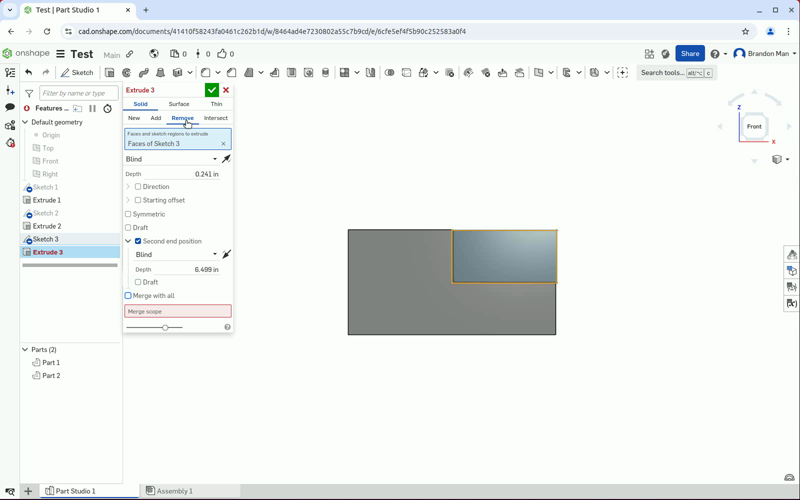
key(space)
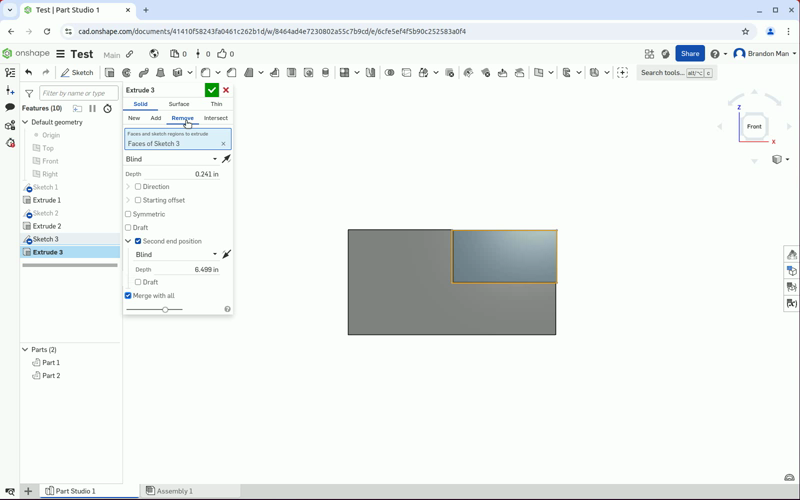
key(enter)
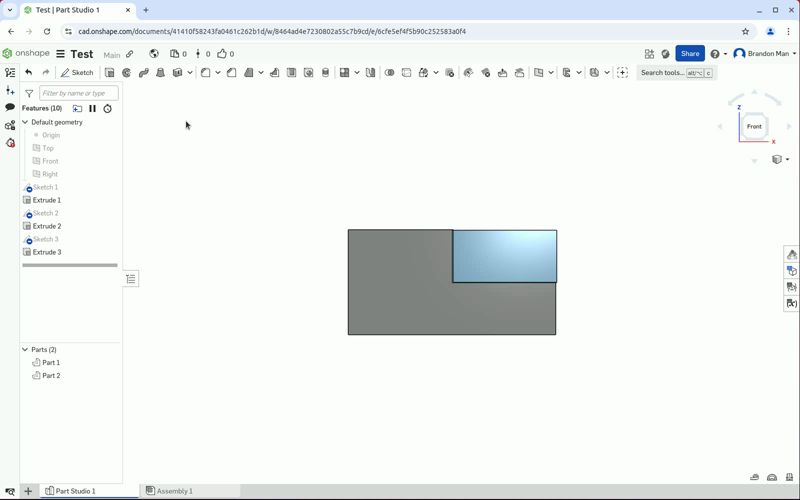
key(shift+h)
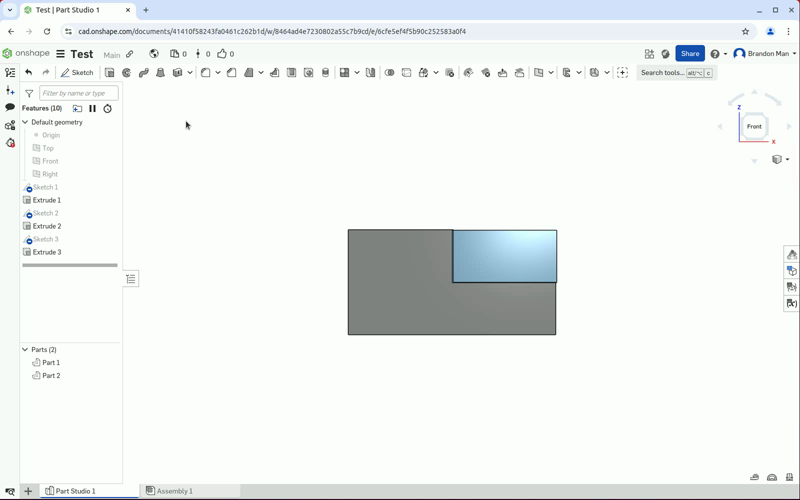
key(shift+h)
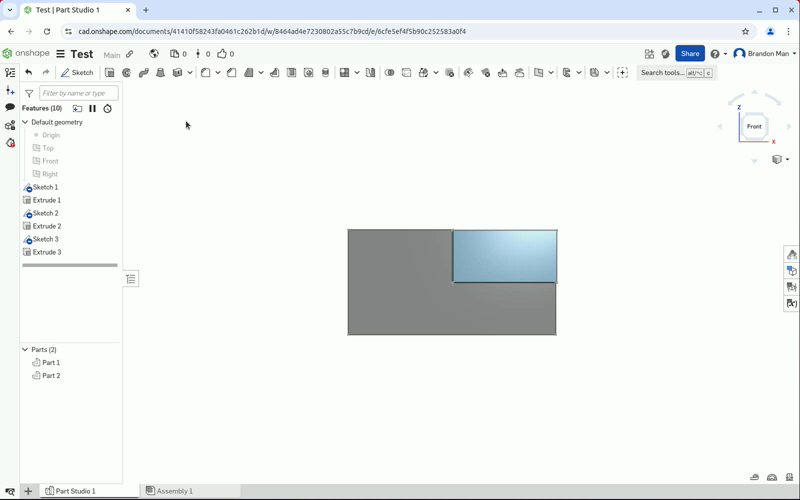
key(shift+7)
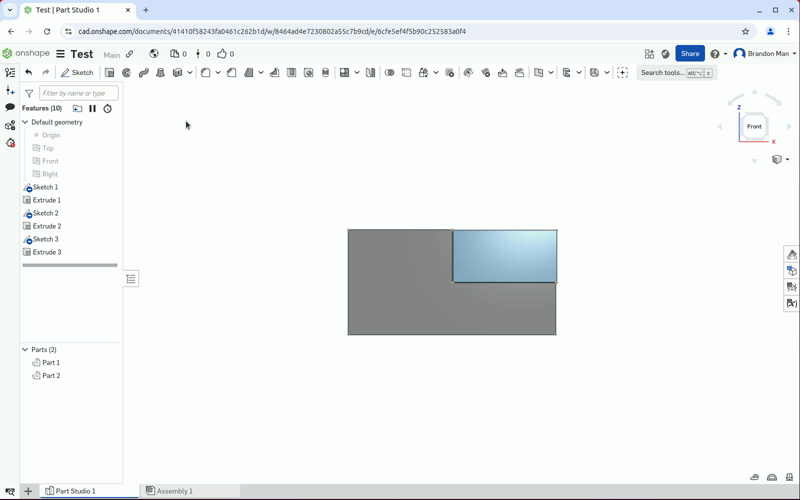
key(left, 2)
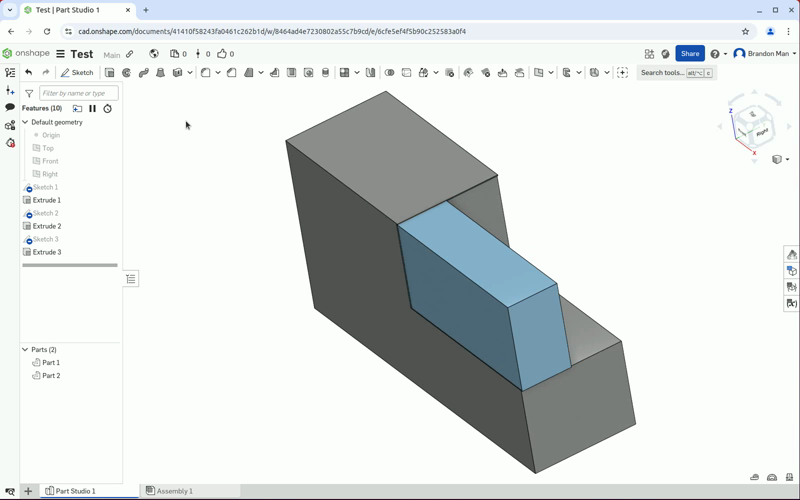
key(down, 2)
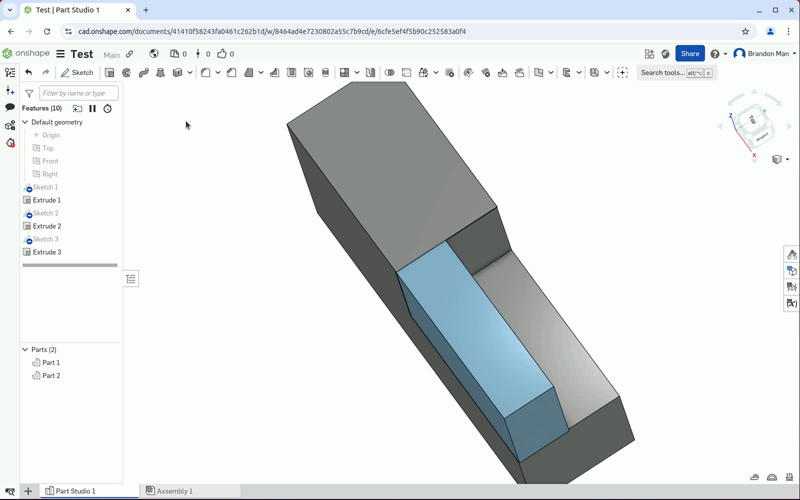
key(up, 2)
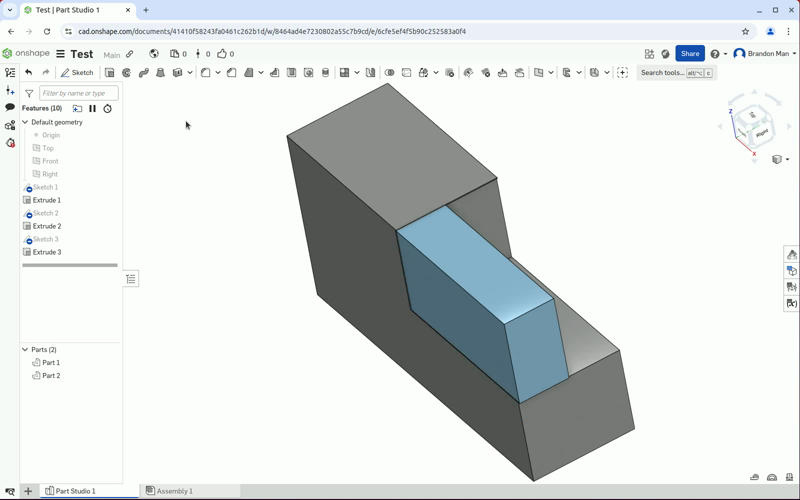
key(right, 2)
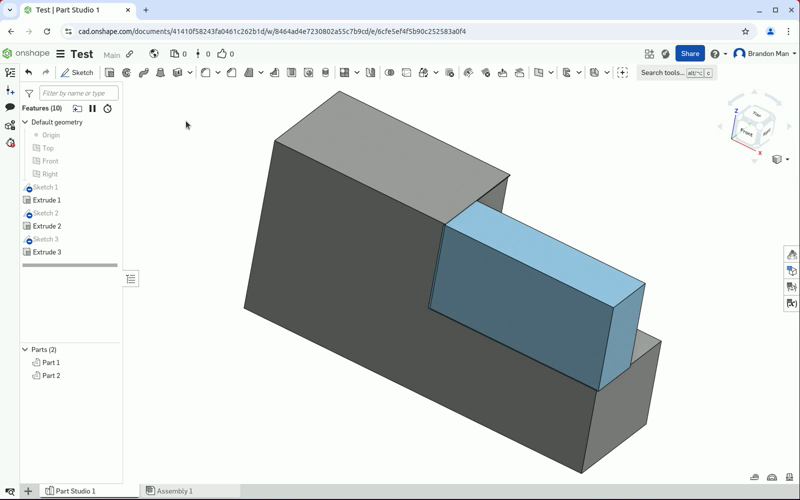
mouse_move(73, 189)
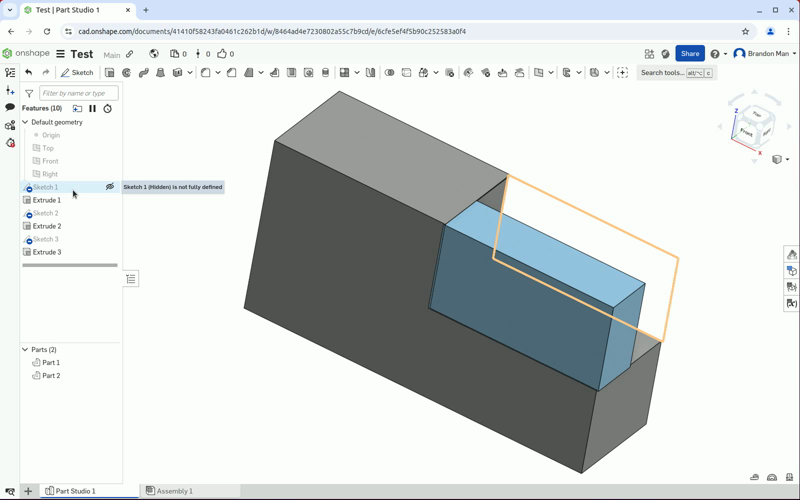
click(73, 189)